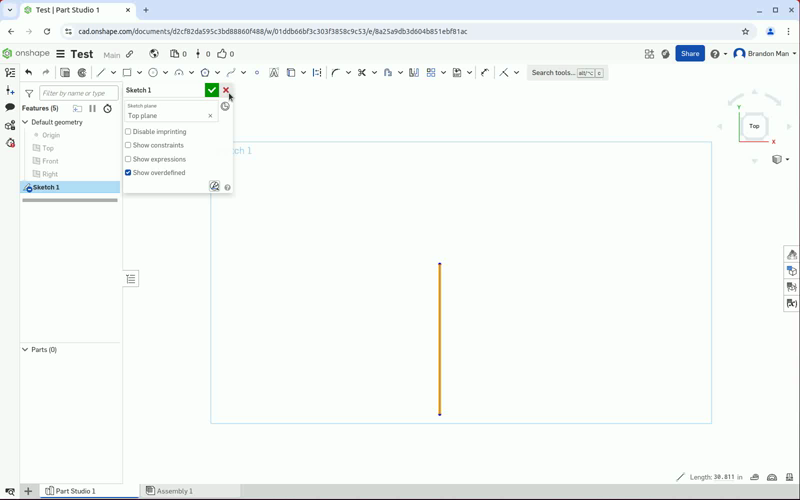
key(shift+h)
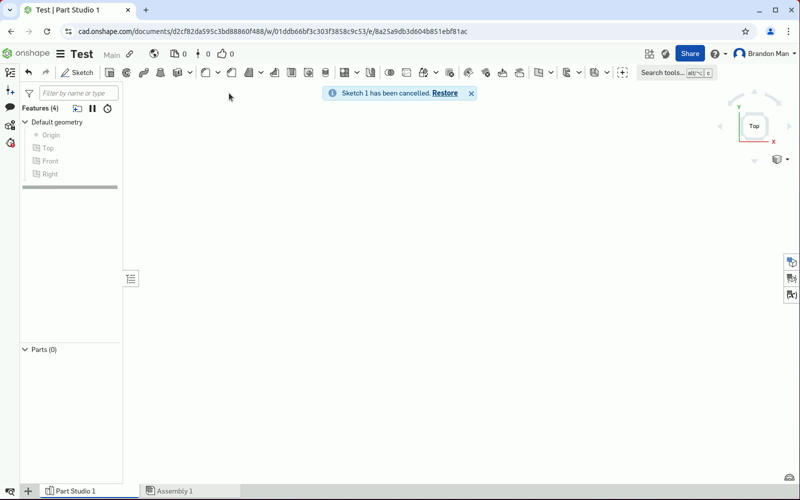
mouse_move(73, 352)
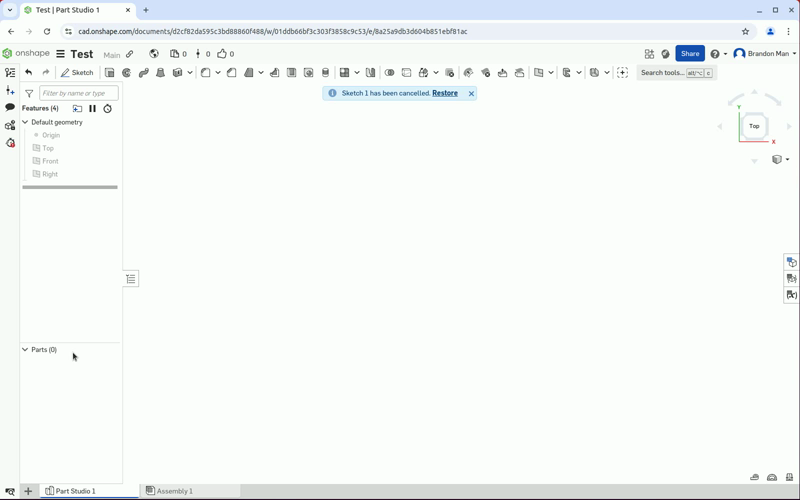
key(y)
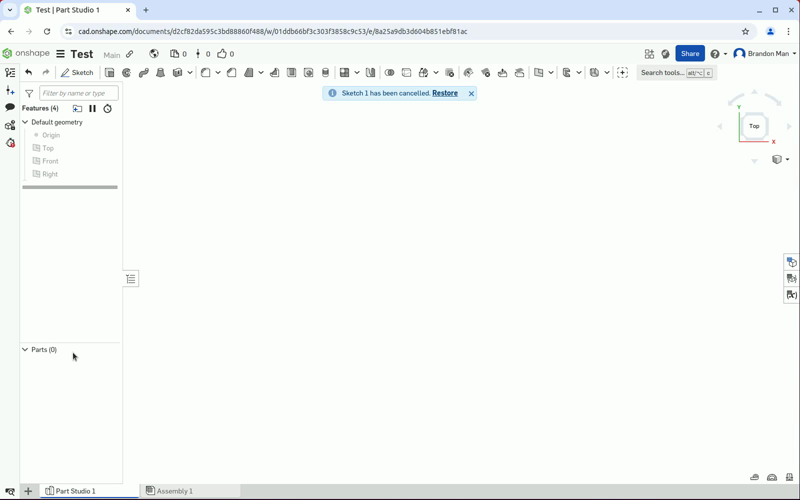
key(shift+p)
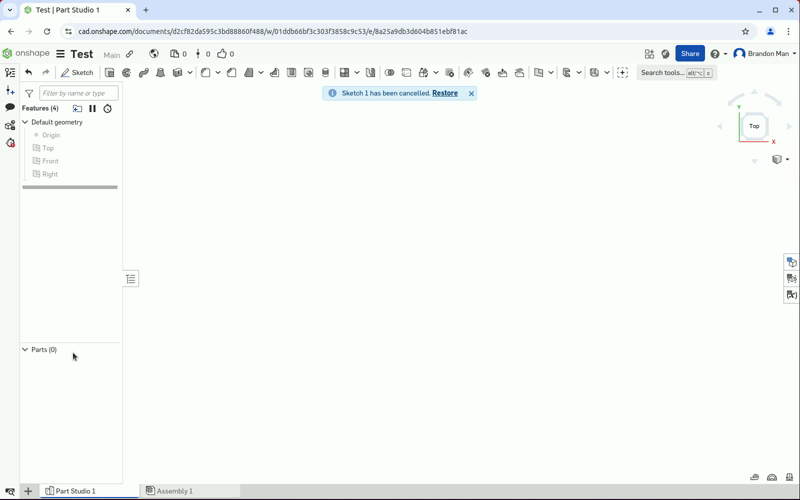
key(space)
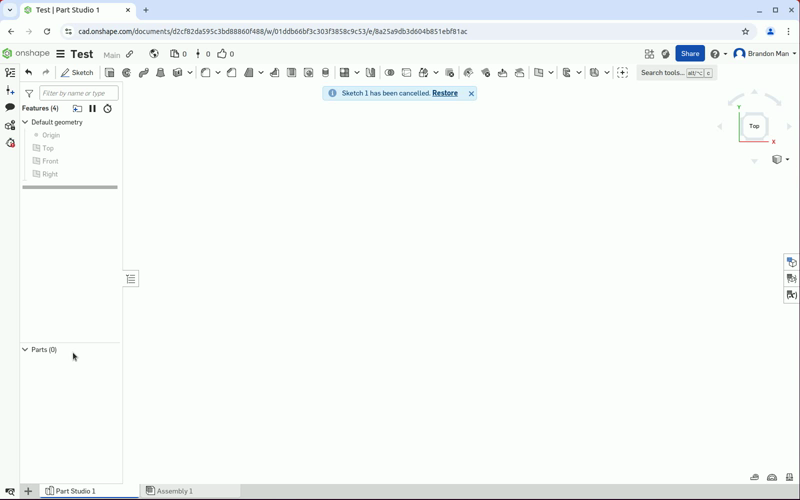
key_down(shift)
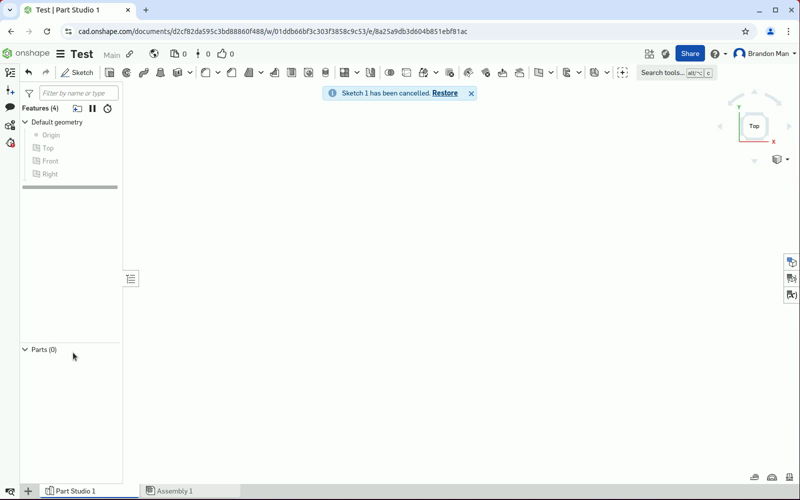
key(up)
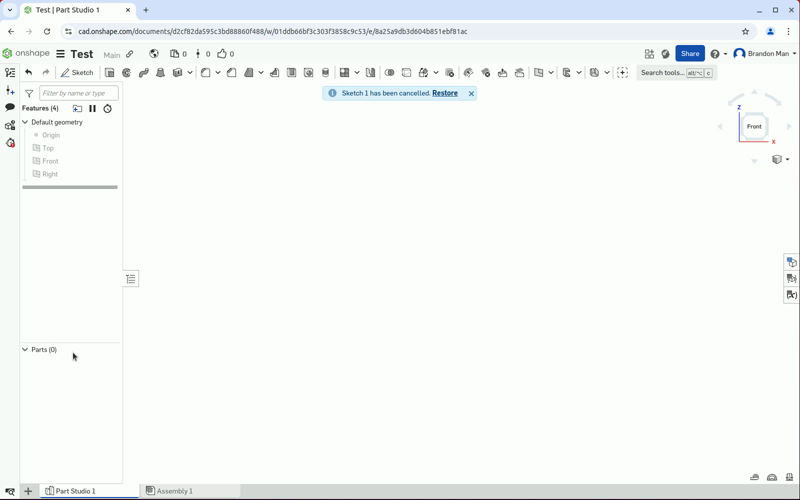
key_up(shift)
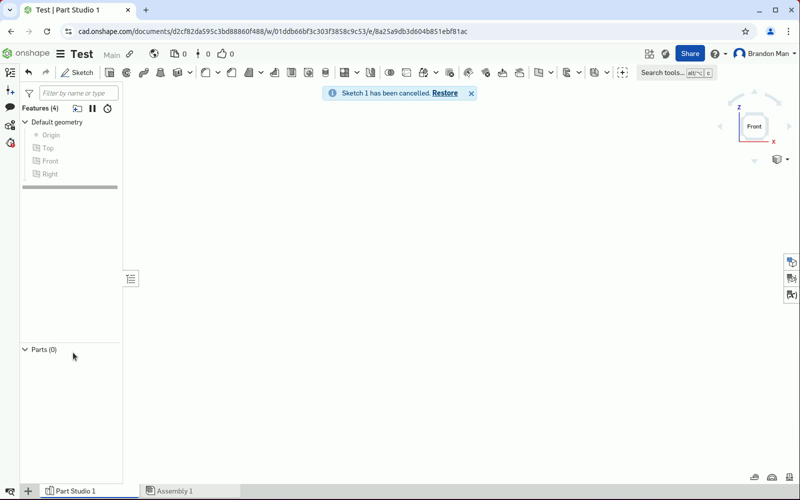
mouse_move(73, 352)
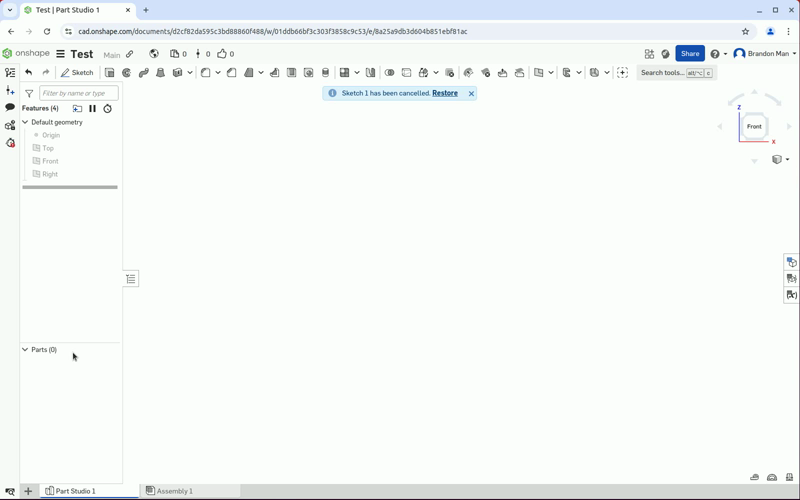
key(shift+y)
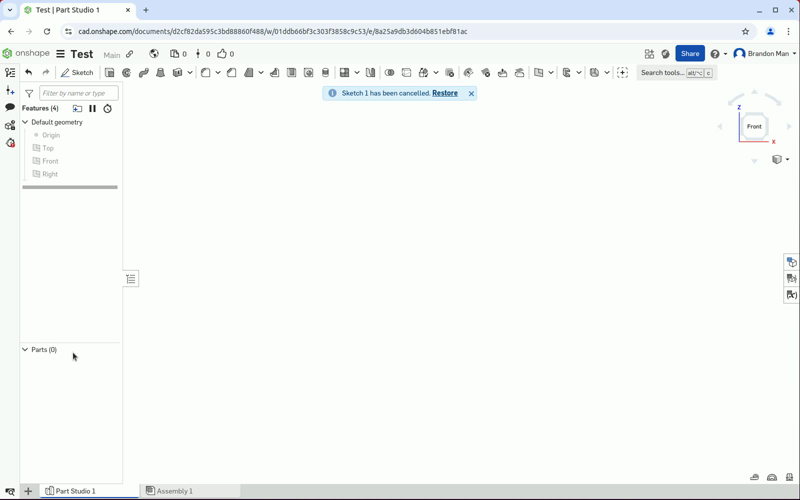
key(shift+s)
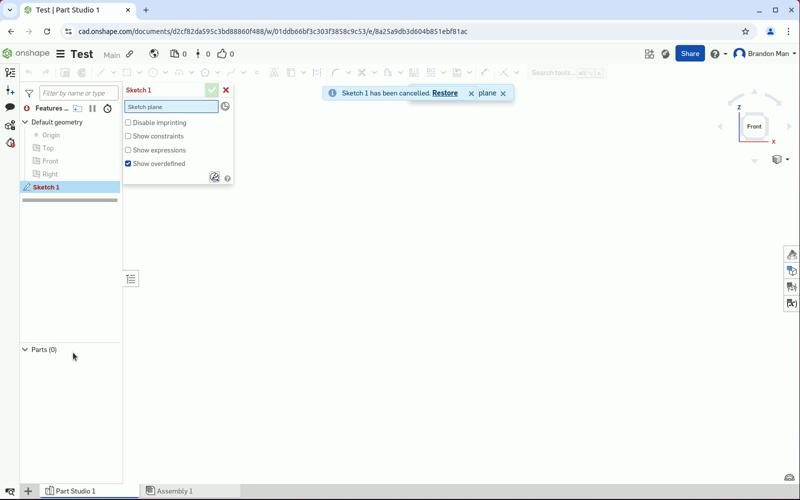
mouse_move(73, 163)
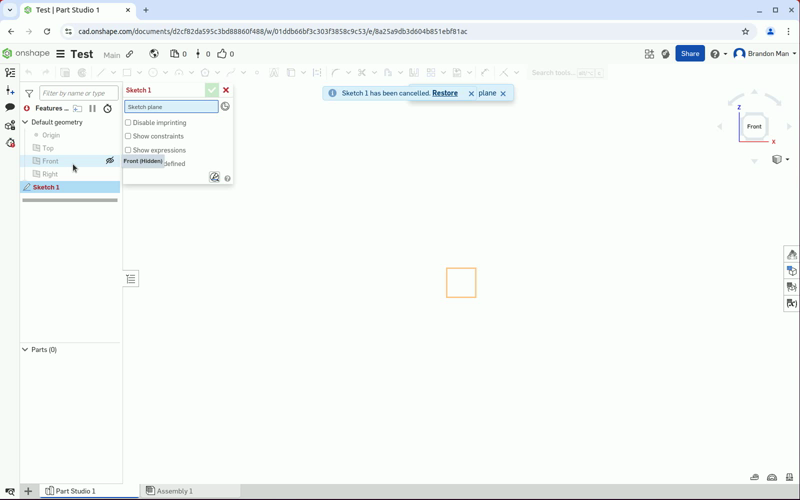
click(73, 163)
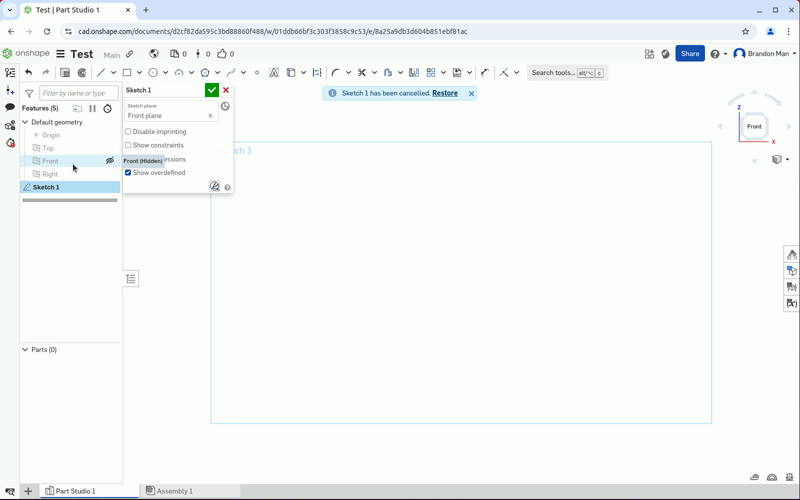
mouse_move(73, 352)
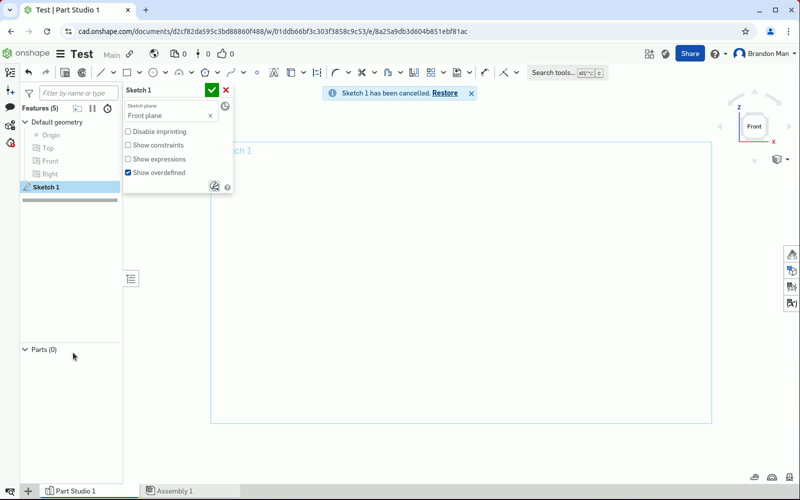
key(y)
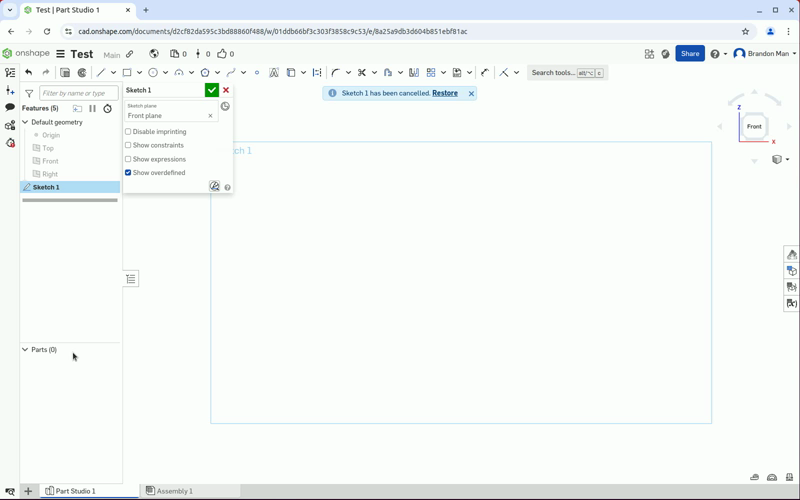
key(l)
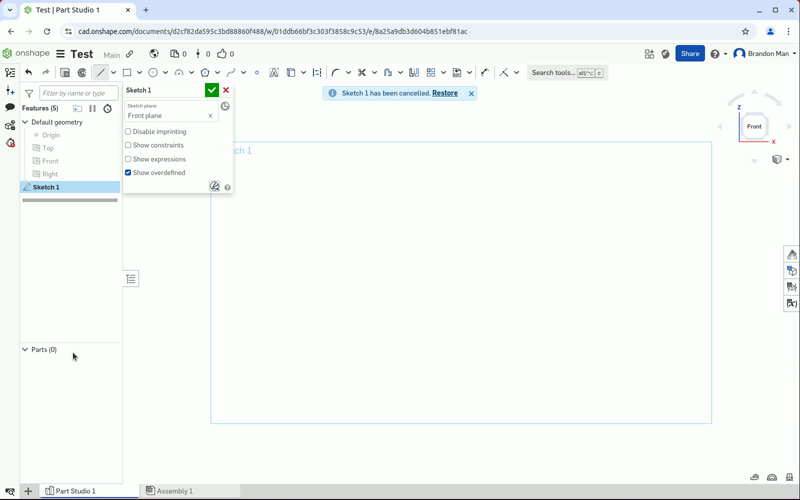
key_down(shift)
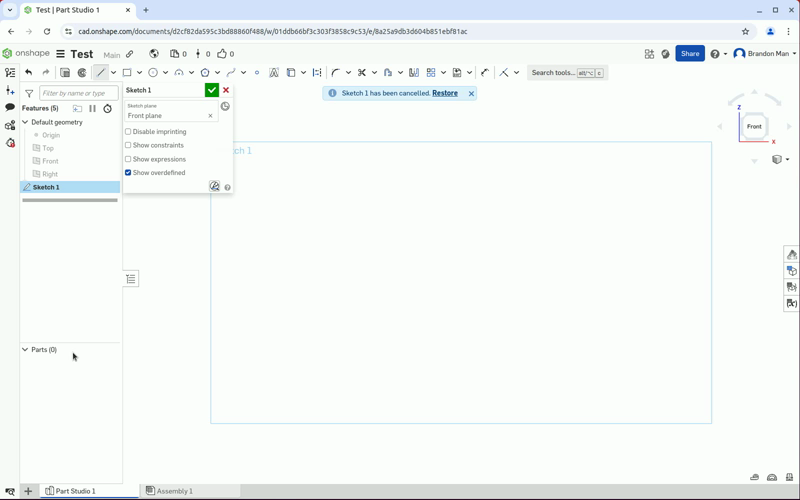
mouse_move(453, 170)
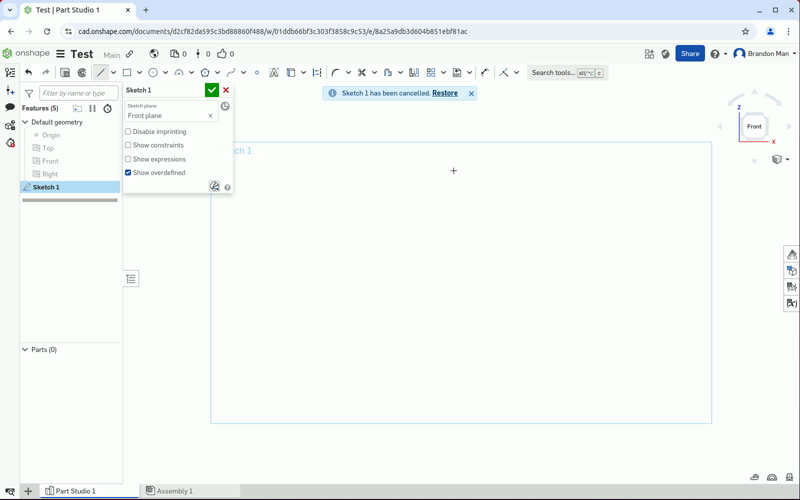
click(453, 170)
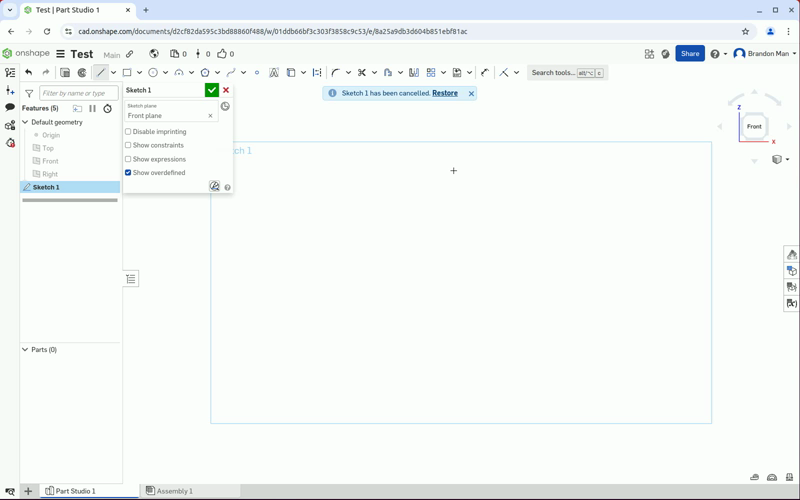
key_up(shift)
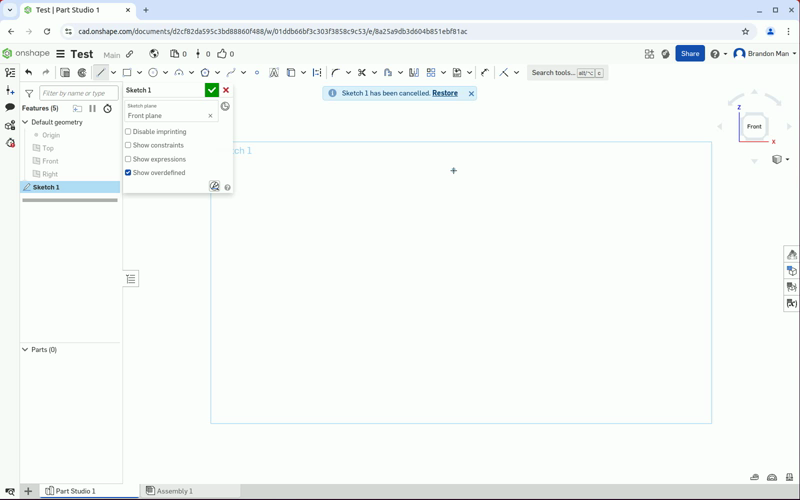
key_down(shift)
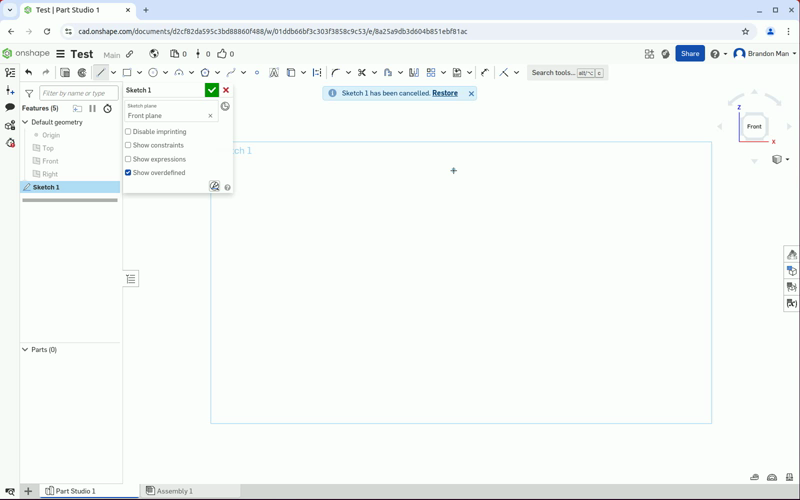
mouse_move(458, 269)
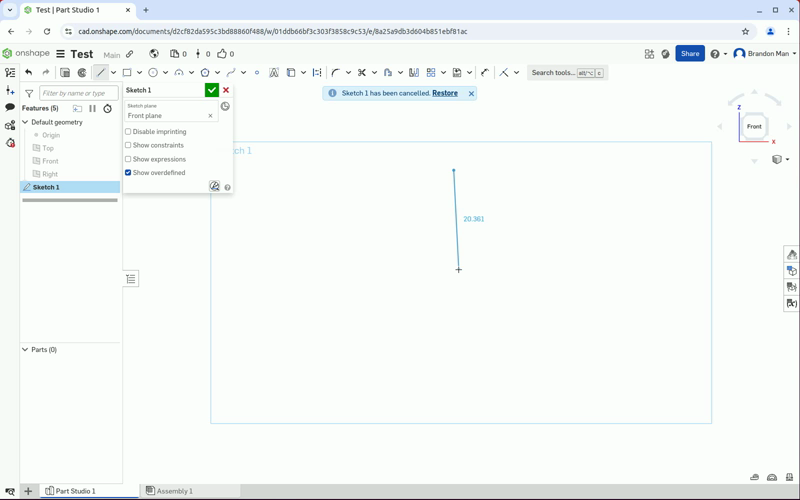
click(458, 269)
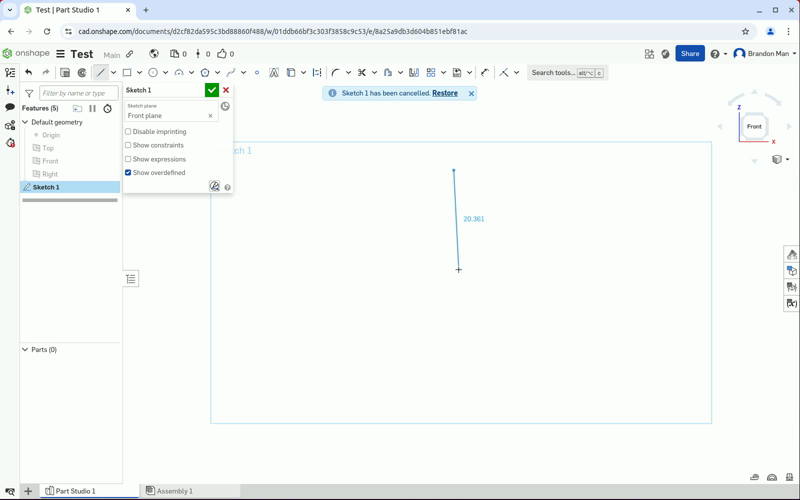
key_up(shift)
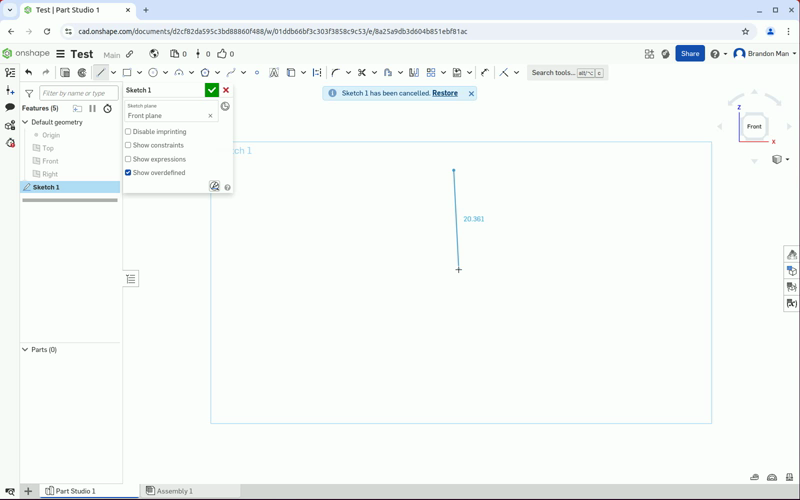
key(esc)
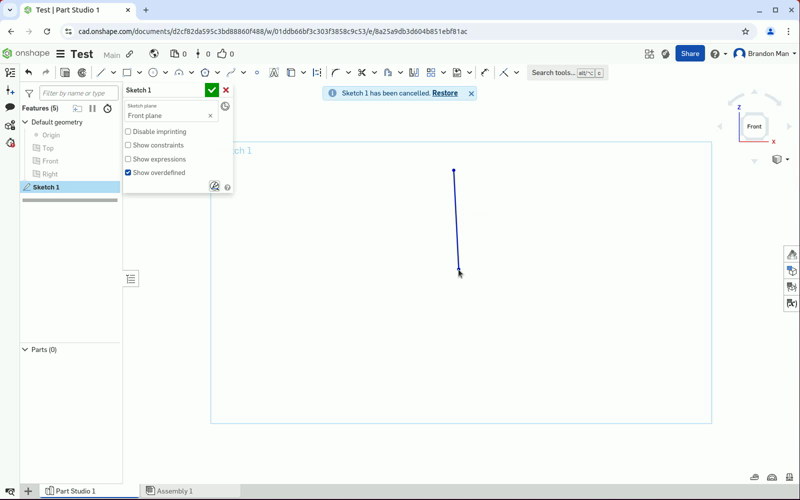
key(a)
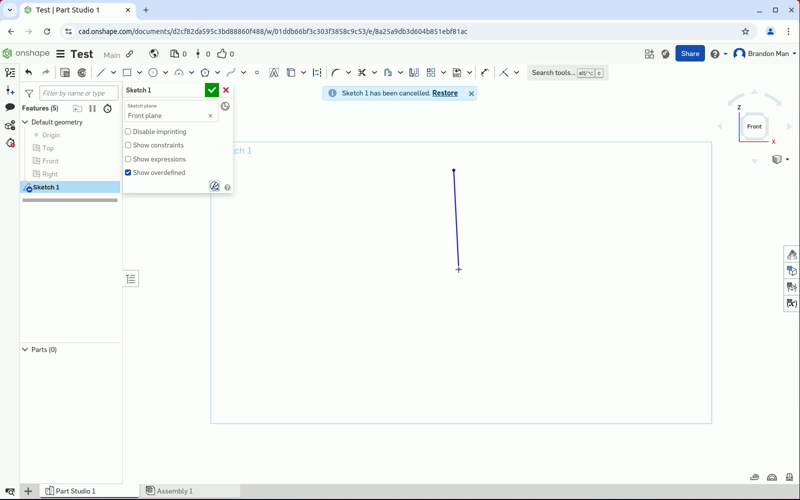
mouse_move(458, 269)
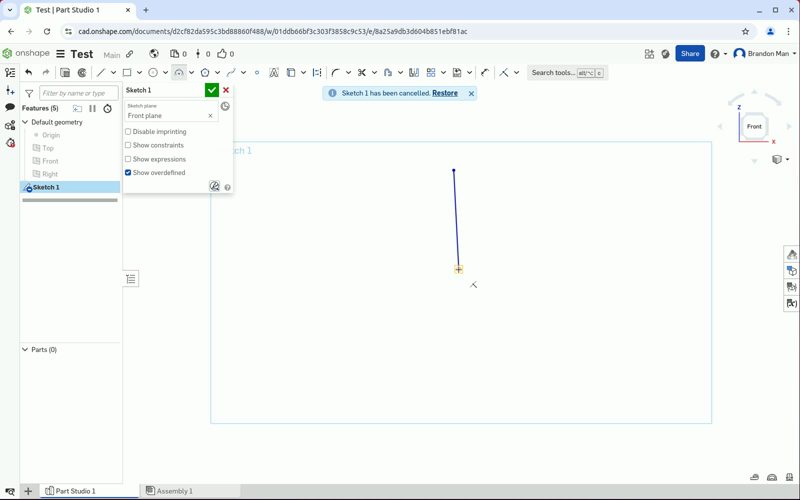
click(458, 269)
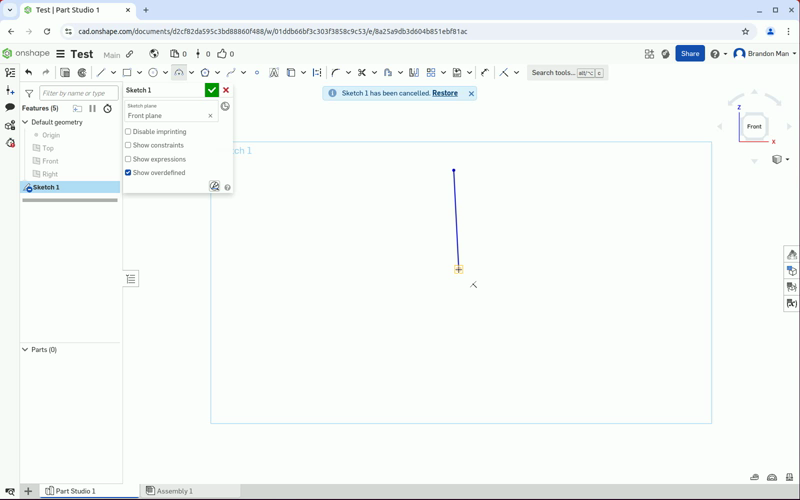
key_down(shift)
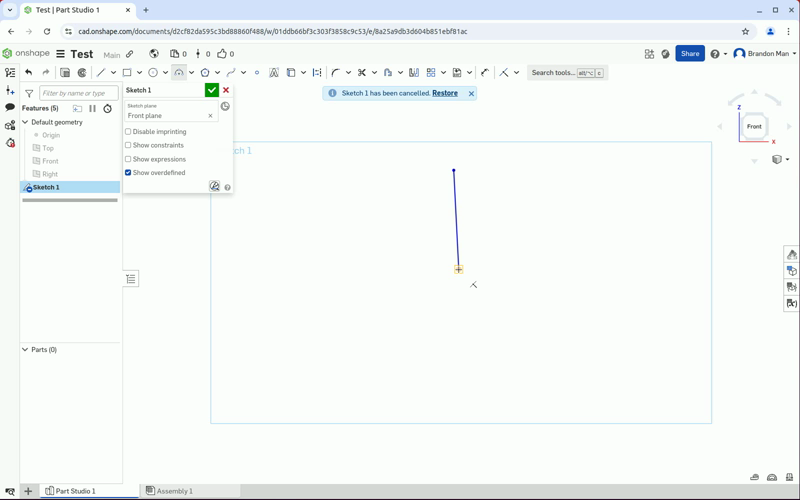
mouse_move(464, 269)
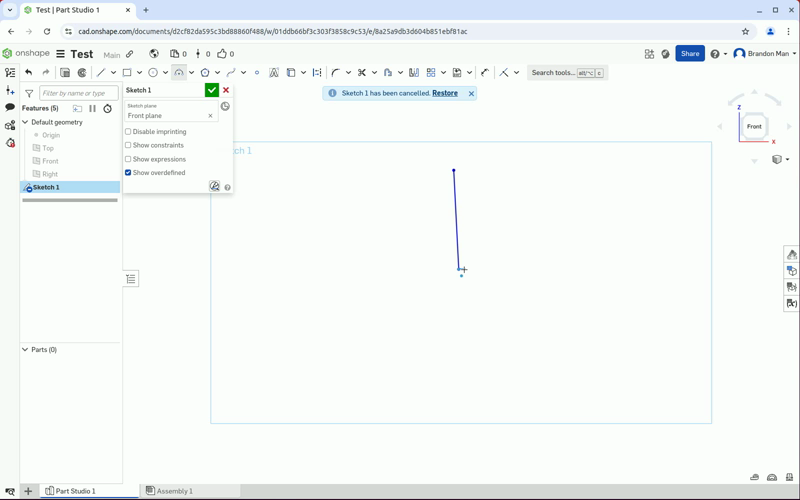
scroll(6)
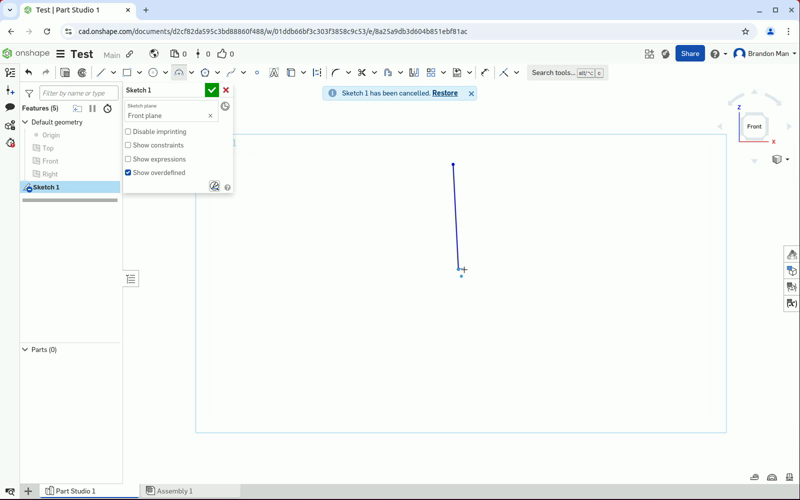
scroll(6)
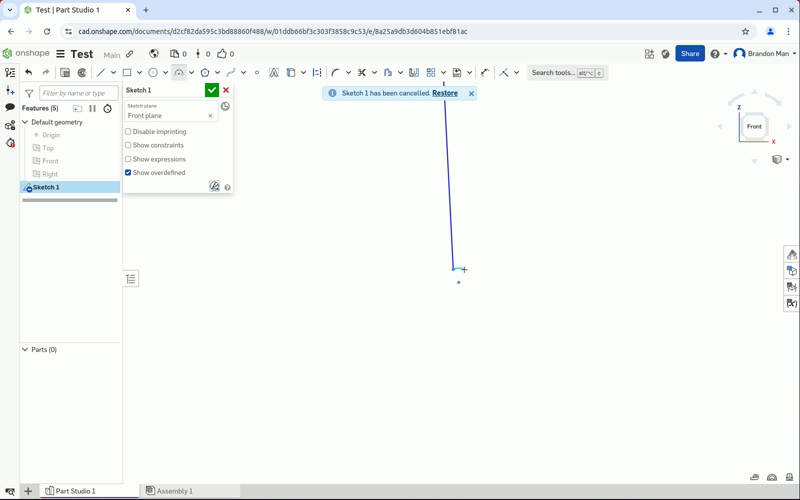
scroll(6)
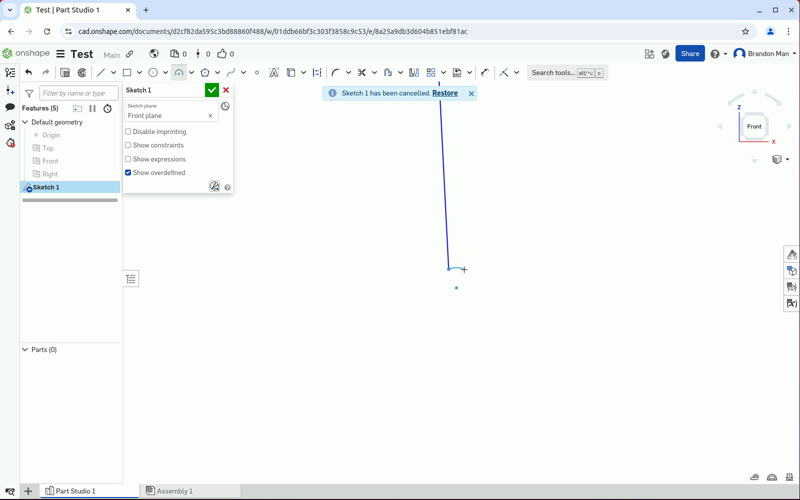
scroll(6)
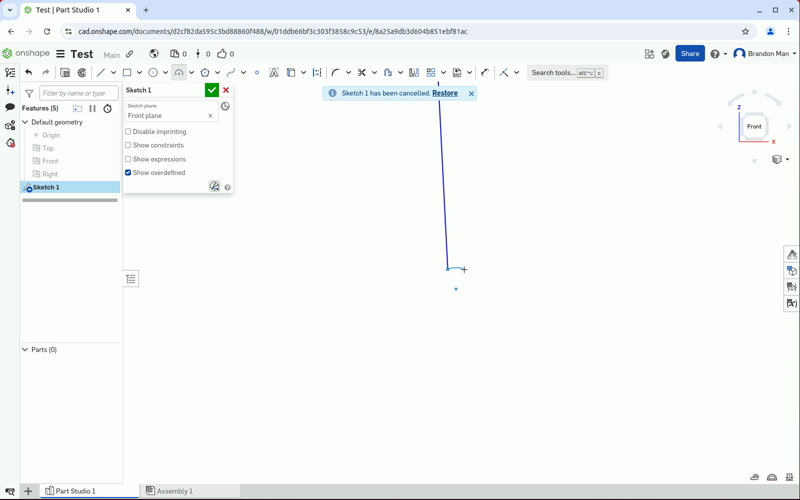
scroll(6)
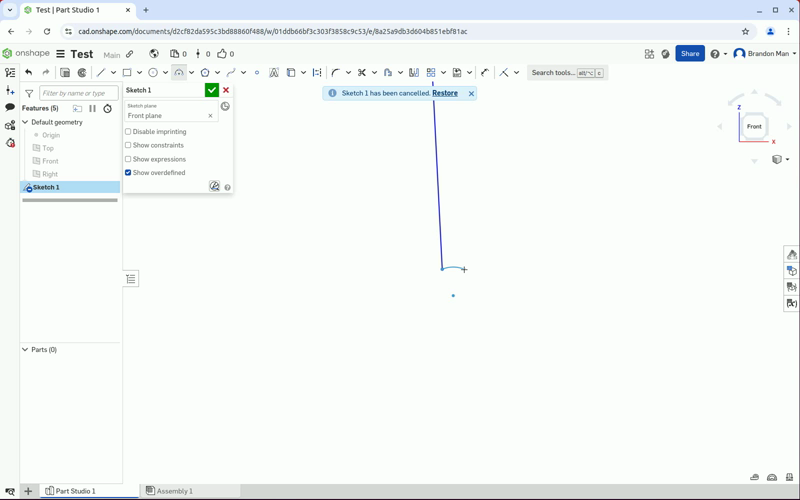
scroll(6)
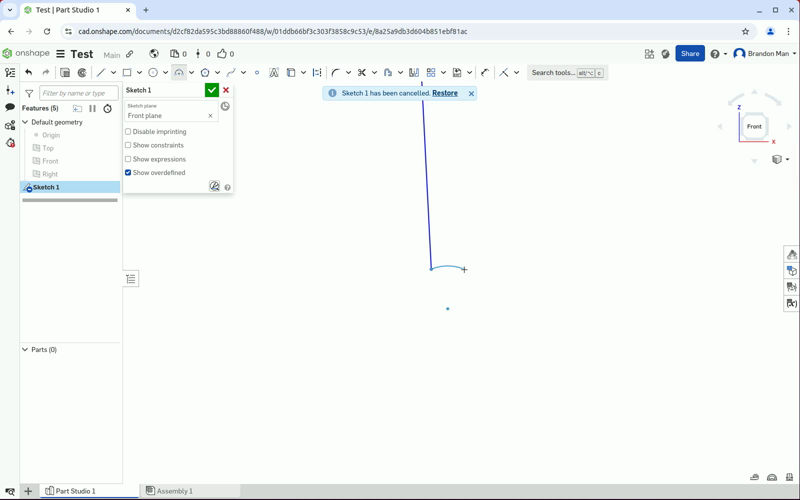
scroll(6)
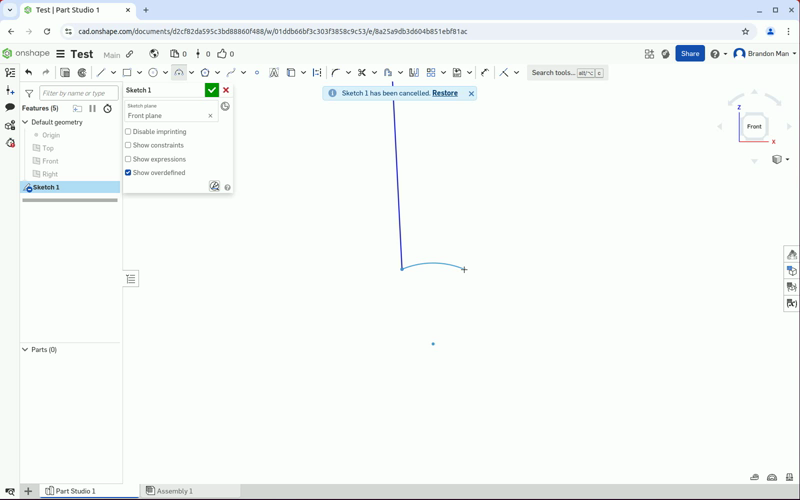
click(464, 269)
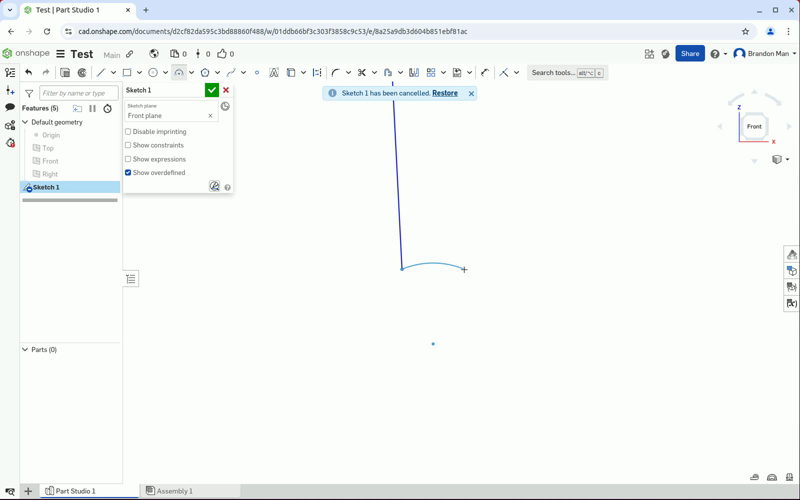
scroll(-6)
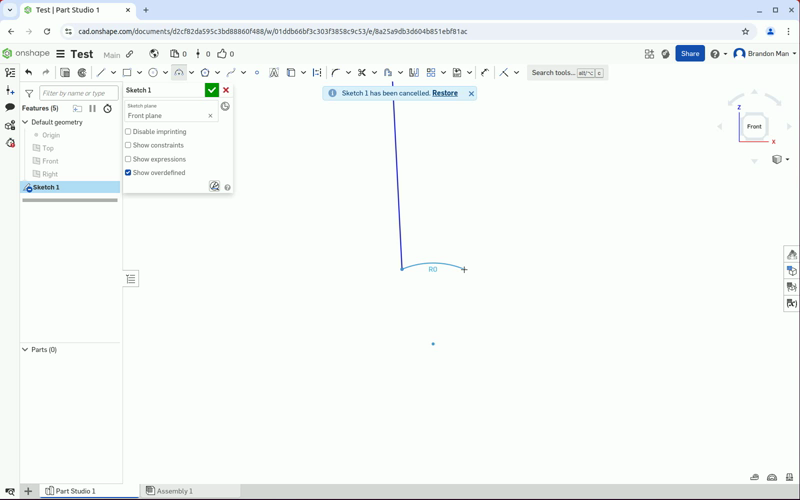
scroll(-6)
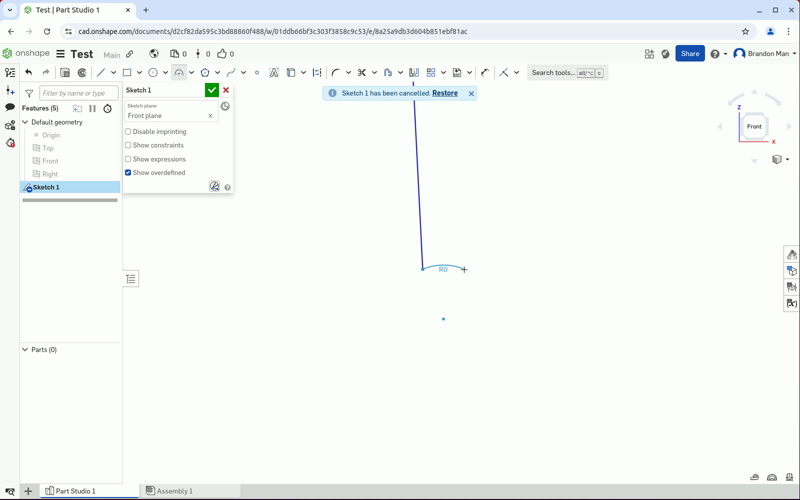
scroll(-6)
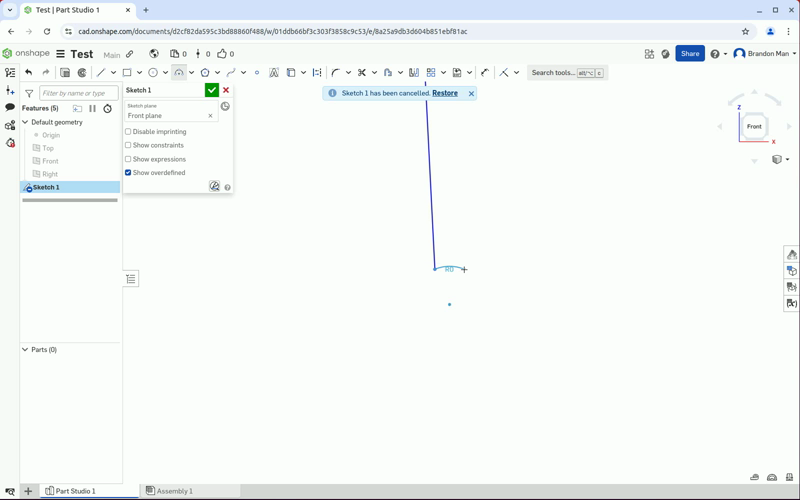
scroll(-6)
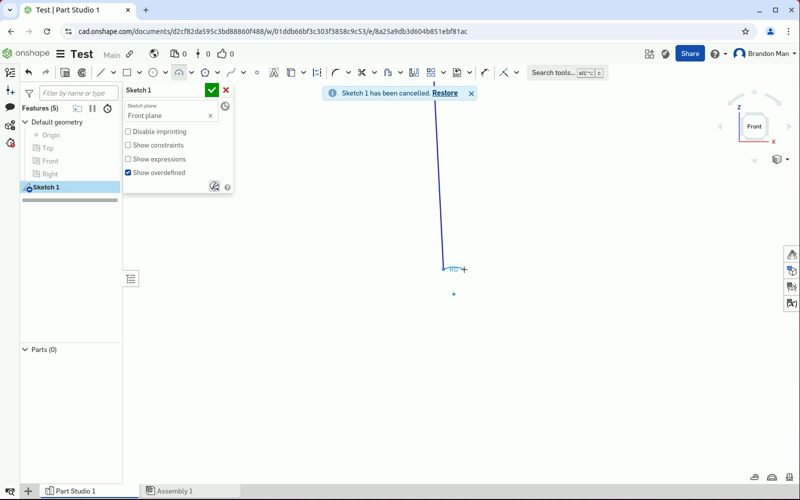
scroll(-6)
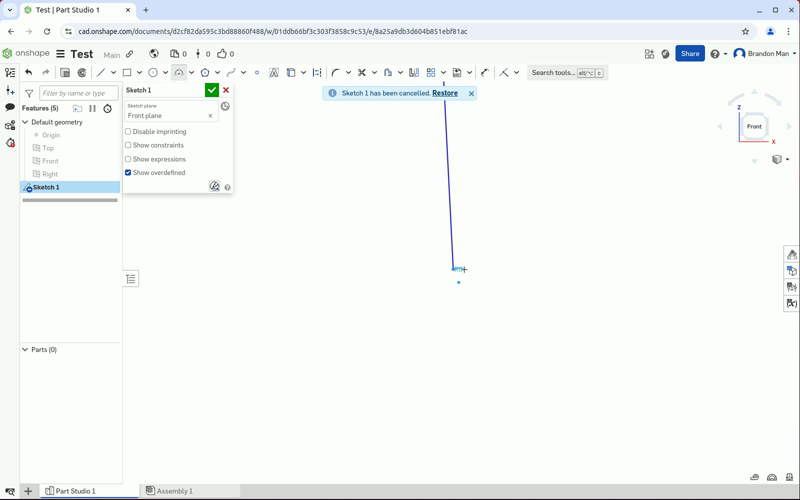
scroll(-6)
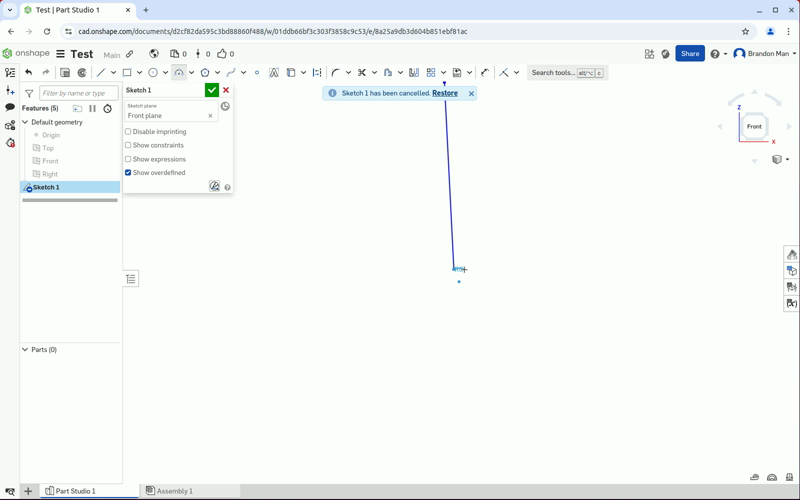
scroll(-6)
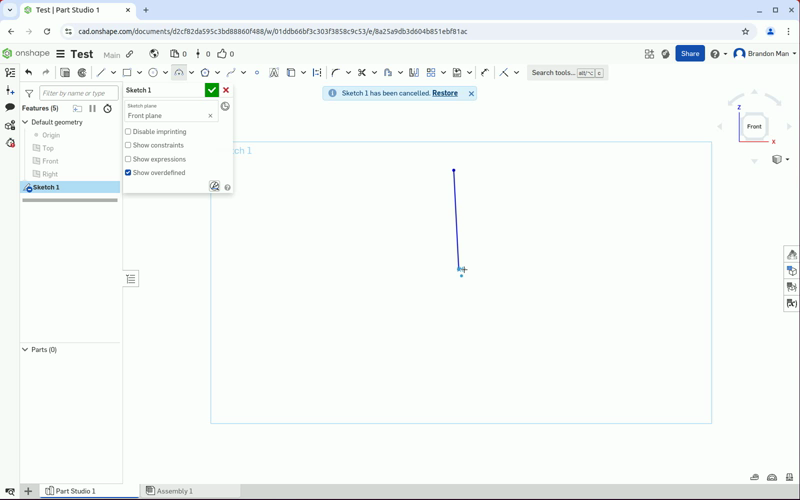
mouse_move(461, 269)
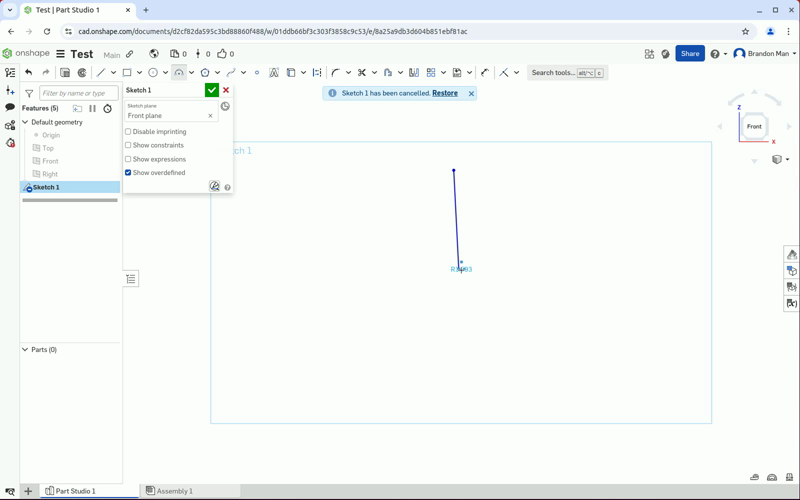
scroll(6)
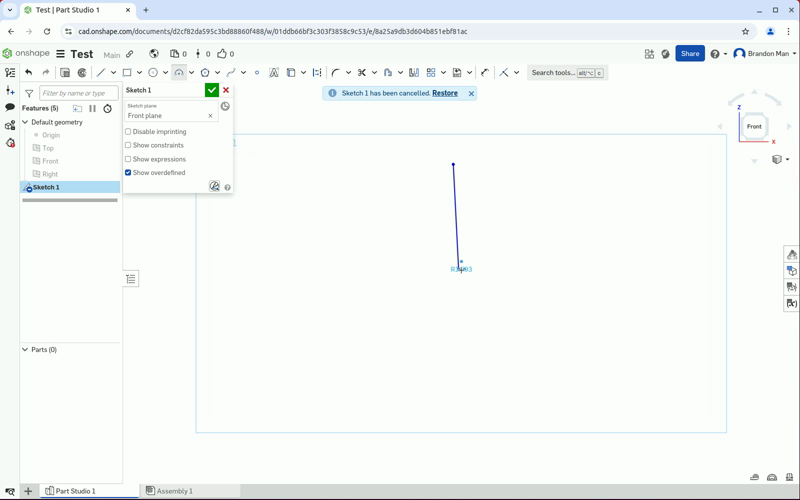
scroll(6)
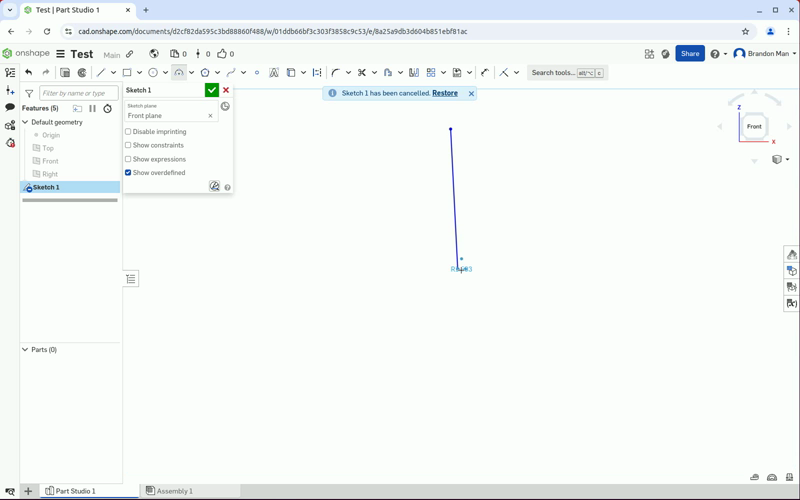
scroll(6)
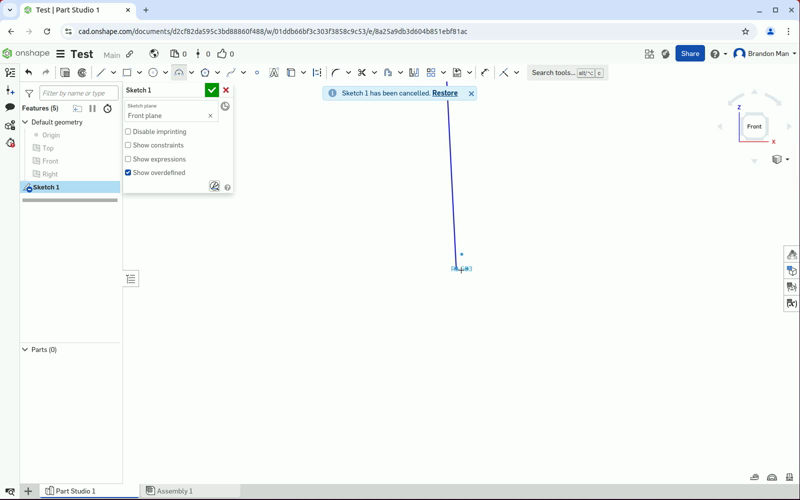
scroll(6)
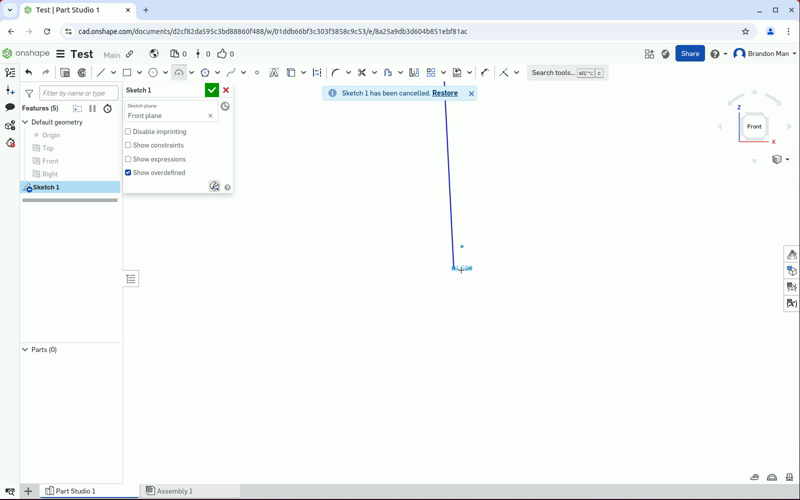
scroll(6)
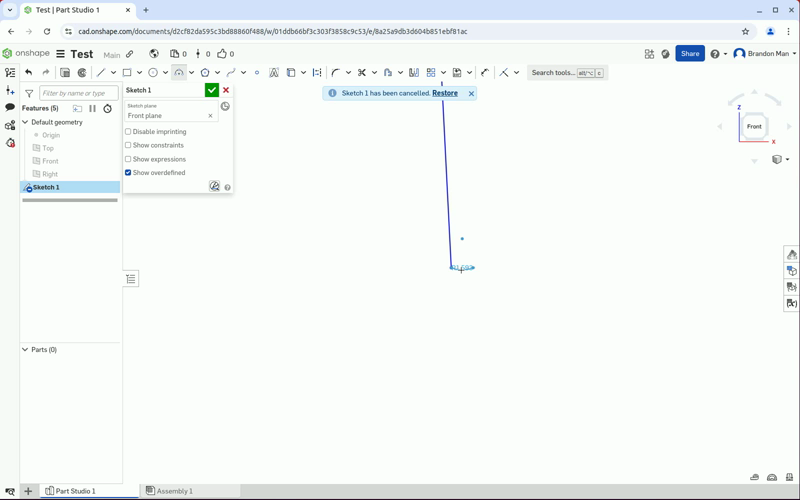
scroll(6)
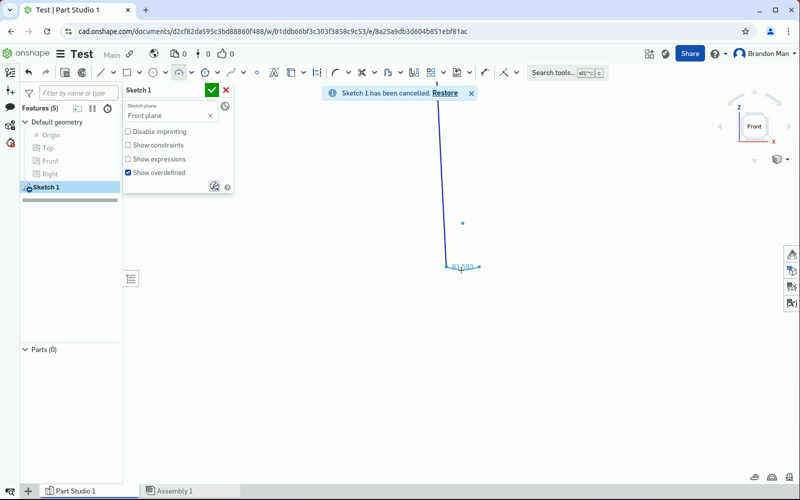
scroll(6)
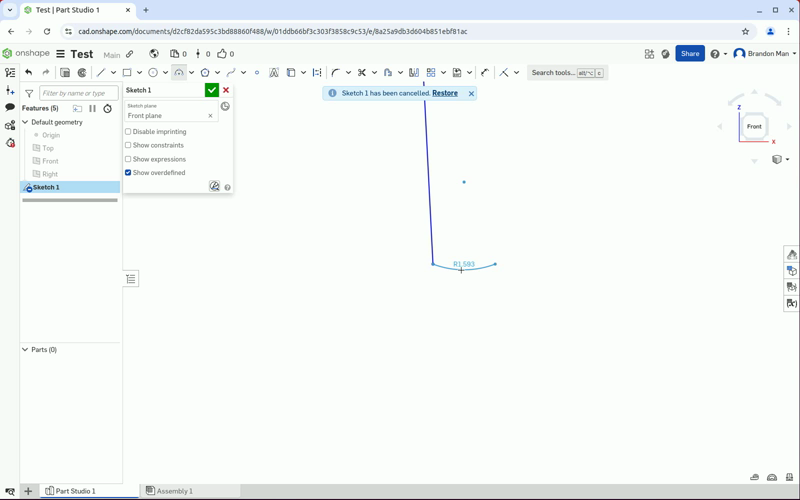
click(461, 269)
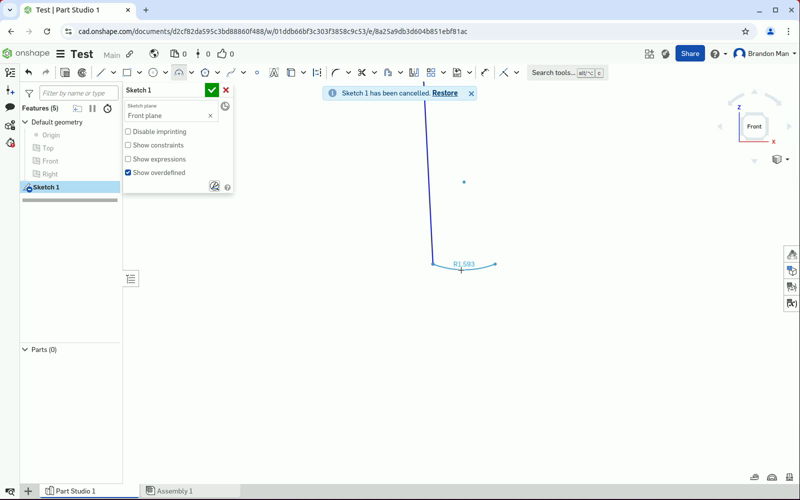
scroll(-6)
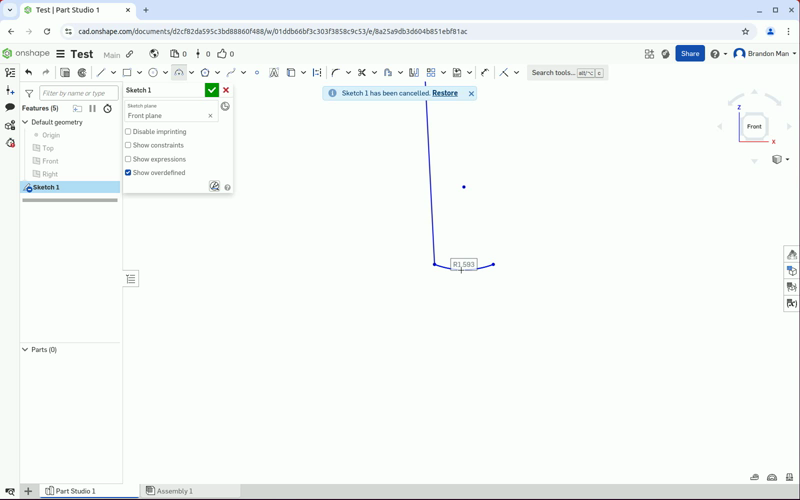
scroll(-6)
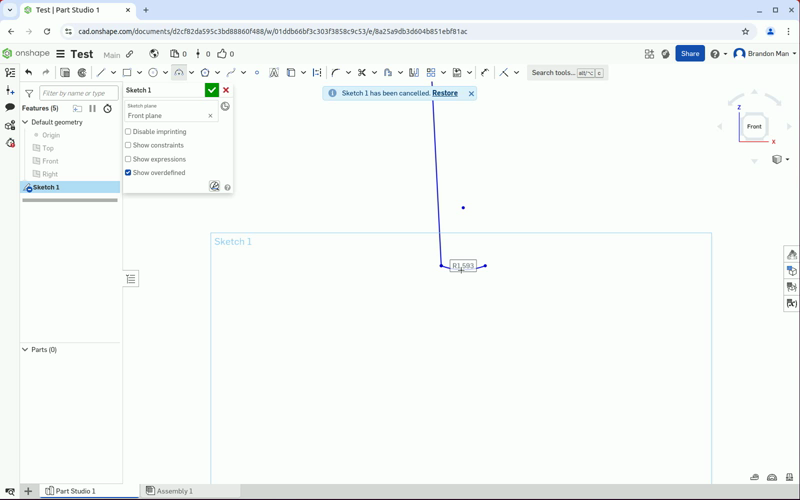
scroll(-6)
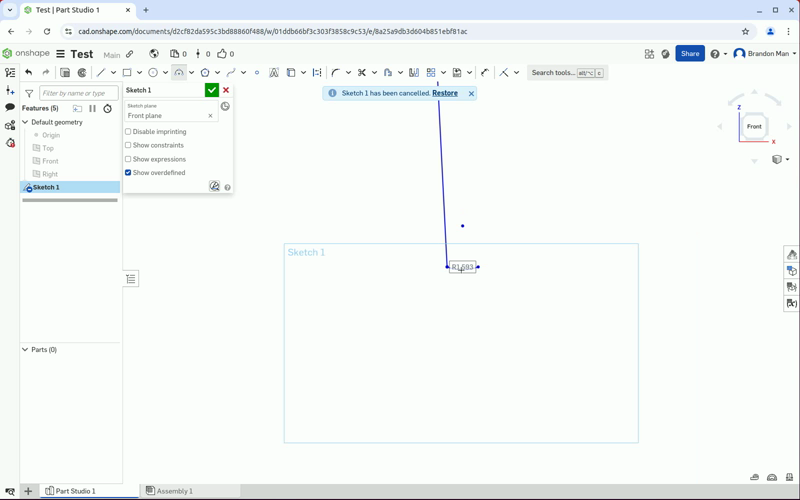
scroll(-6)
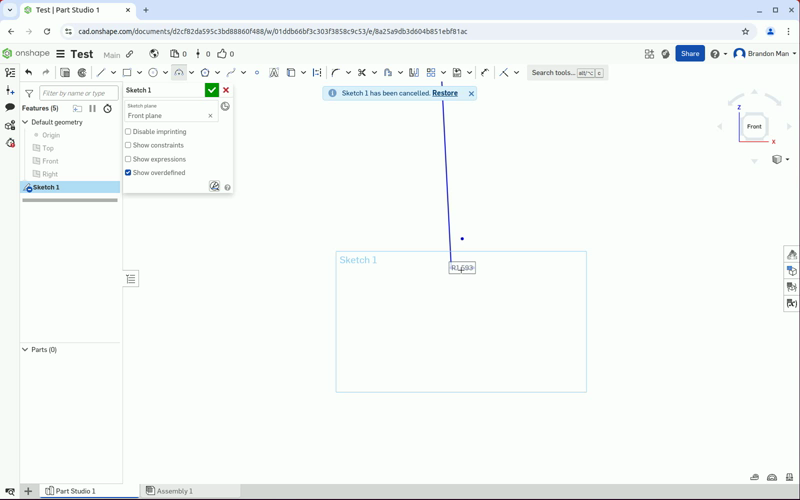
scroll(-6)
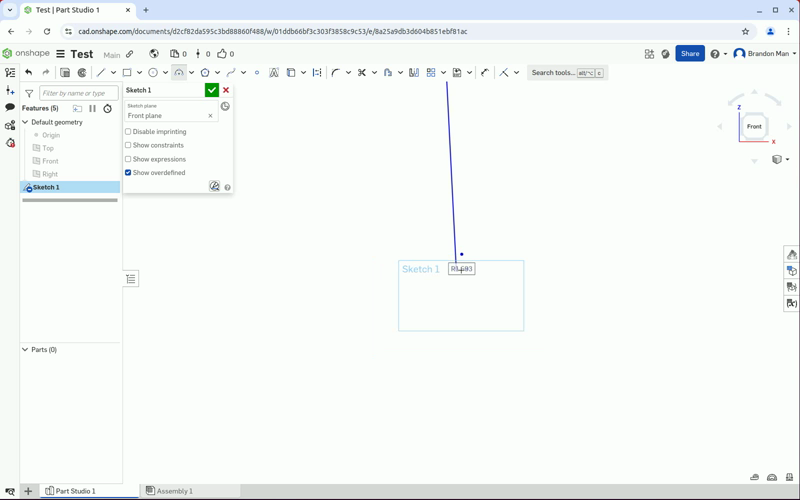
scroll(-6)
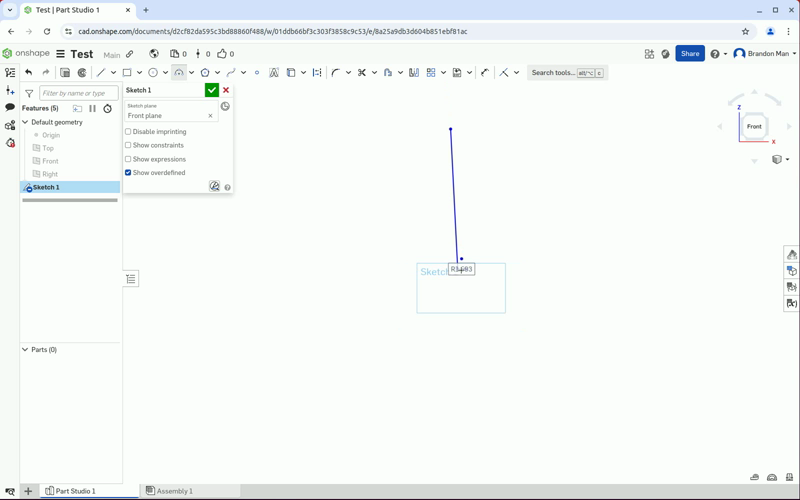
scroll(-6)
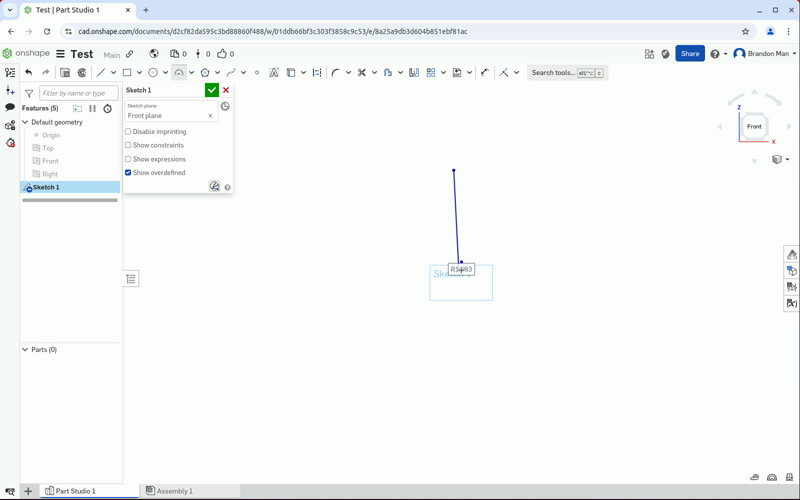
key_up(shift)
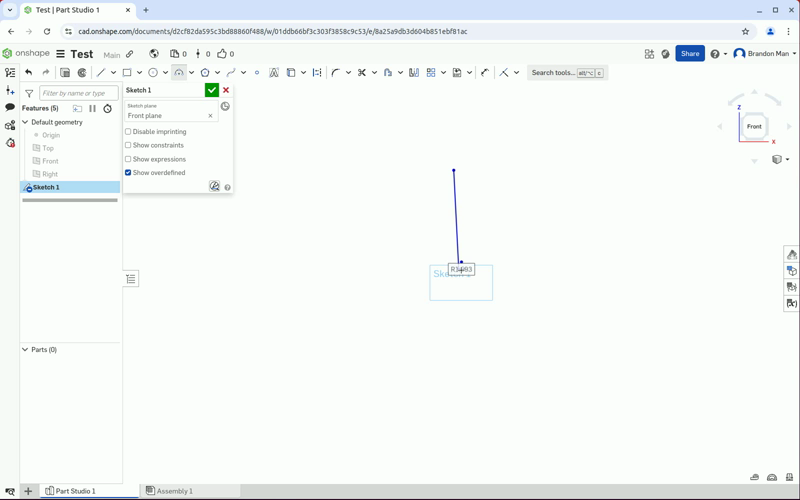
key(esc)
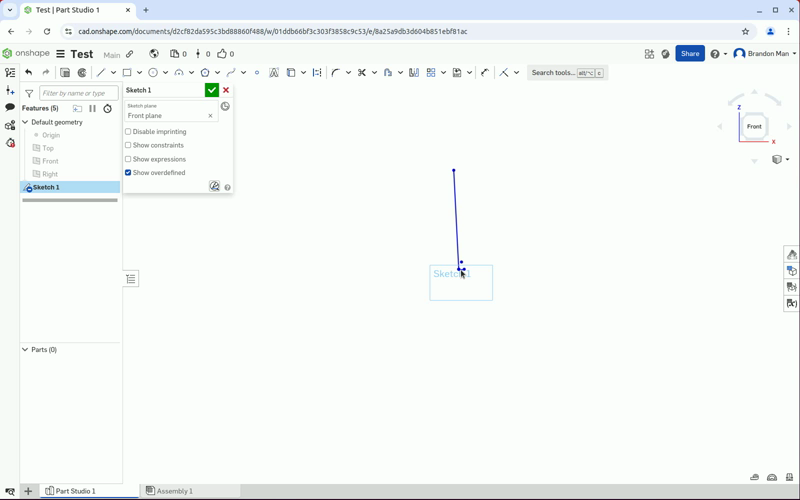
key(l)
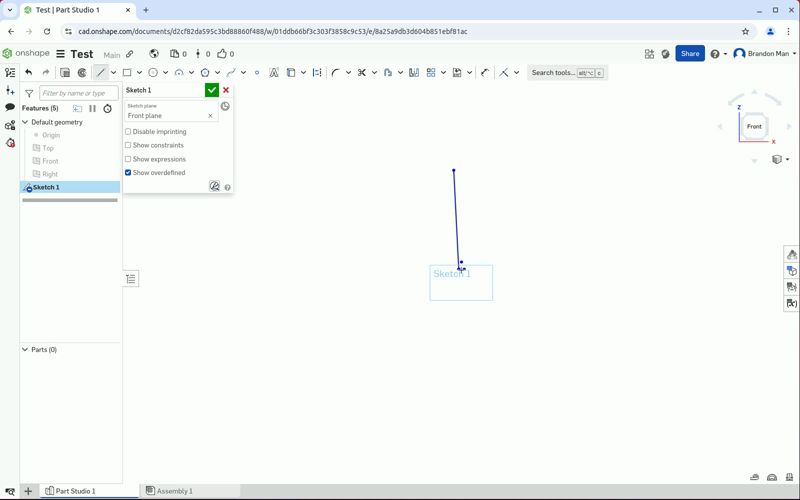
mouse_move(464, 269)
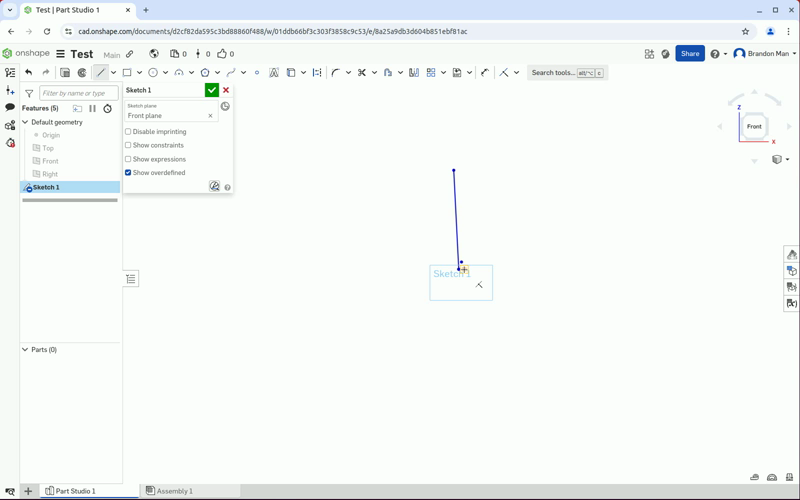
scroll(6)
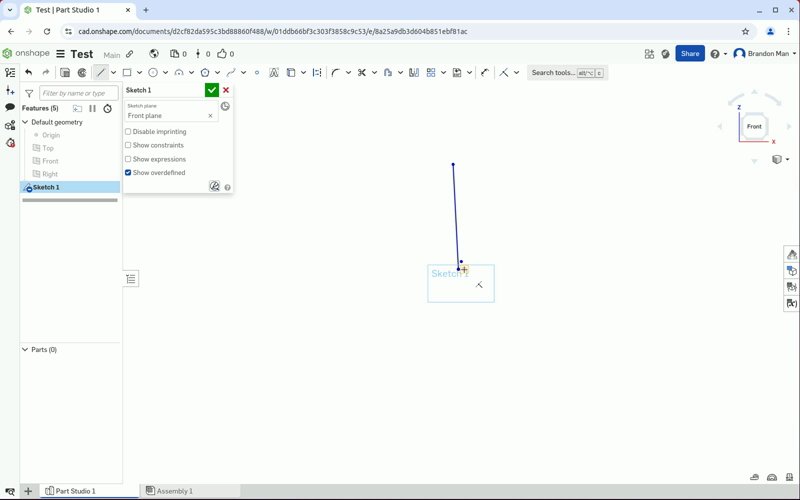
scroll(6)
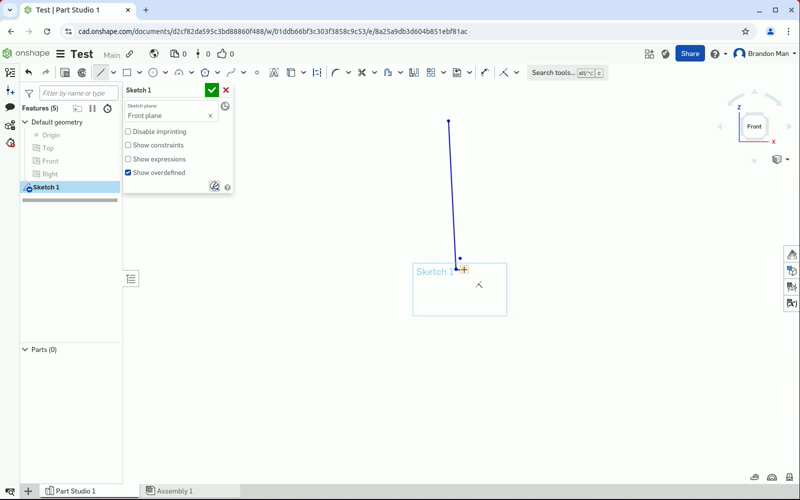
scroll(6)
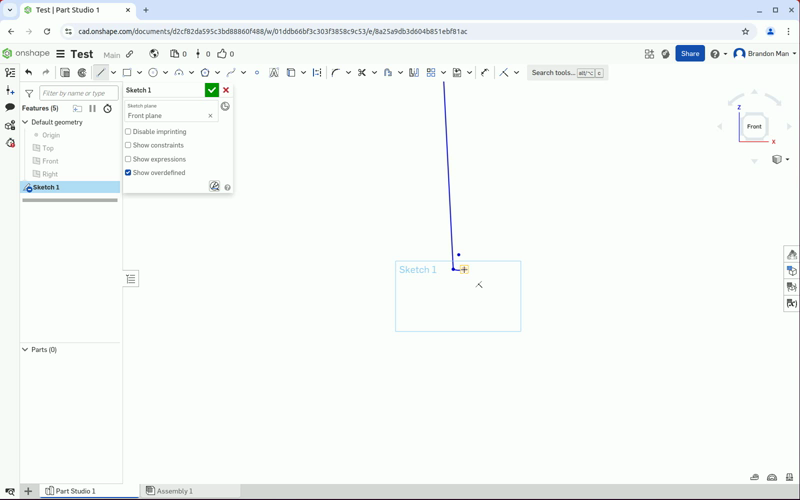
scroll(6)
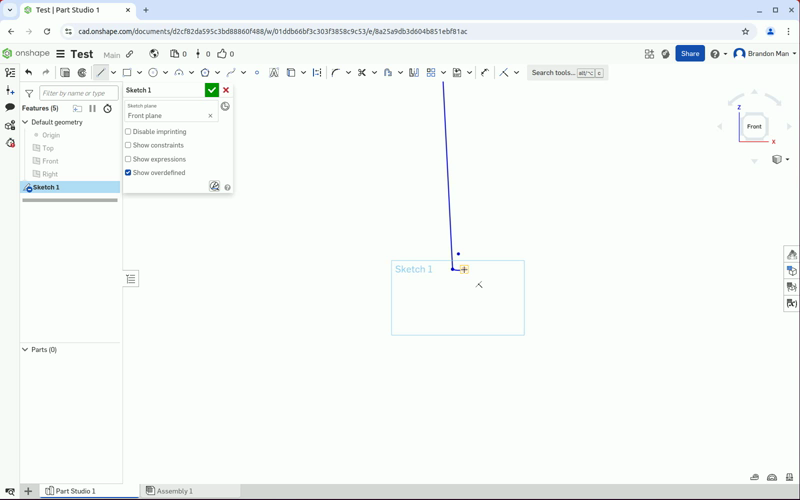
scroll(6)
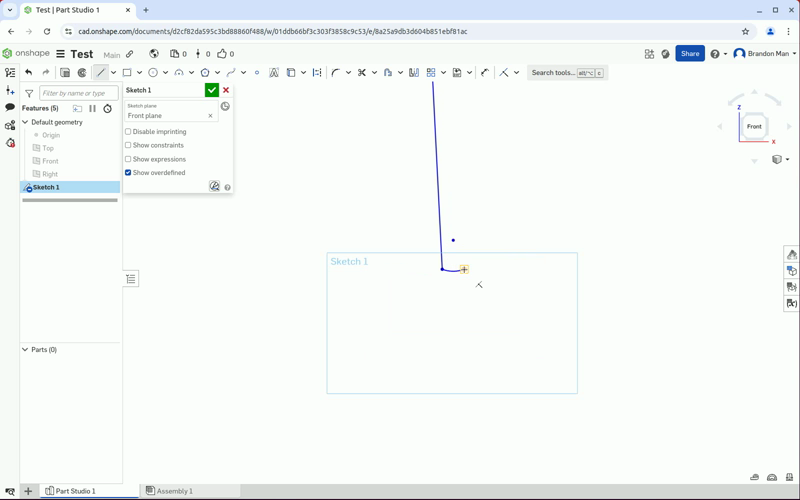
scroll(6)
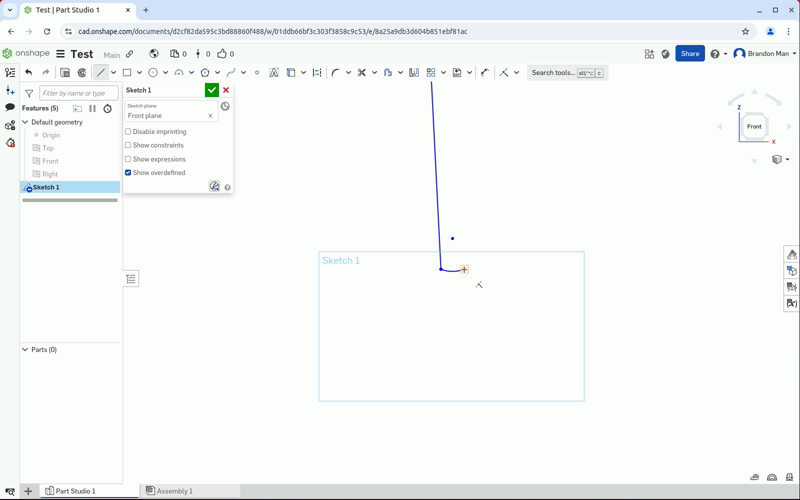
scroll(6)
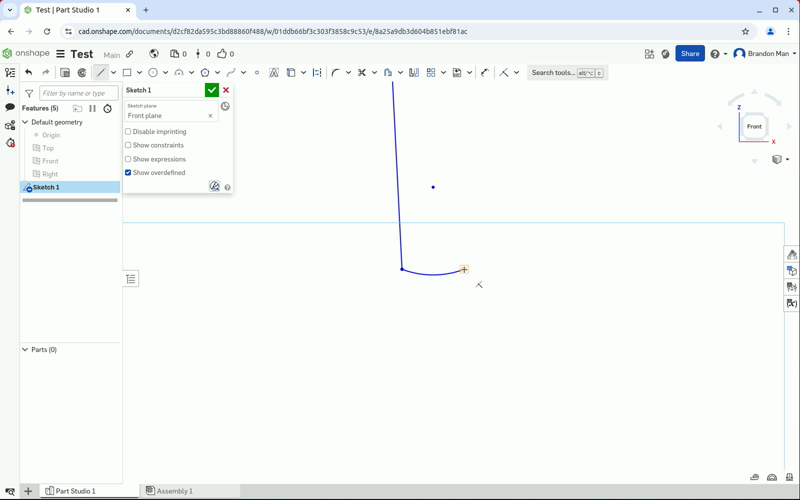
click(464, 269)
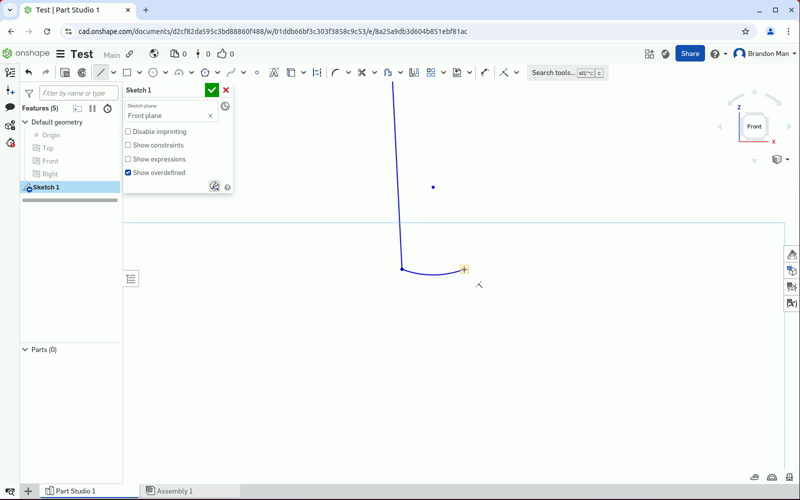
scroll(-6)
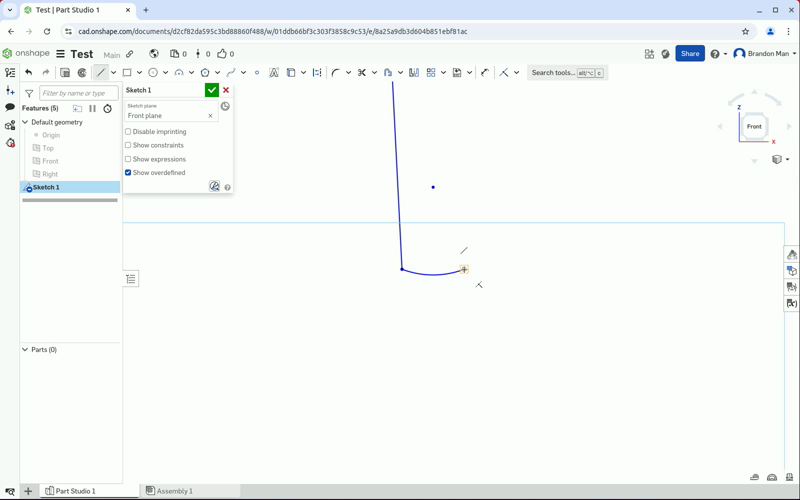
scroll(-6)
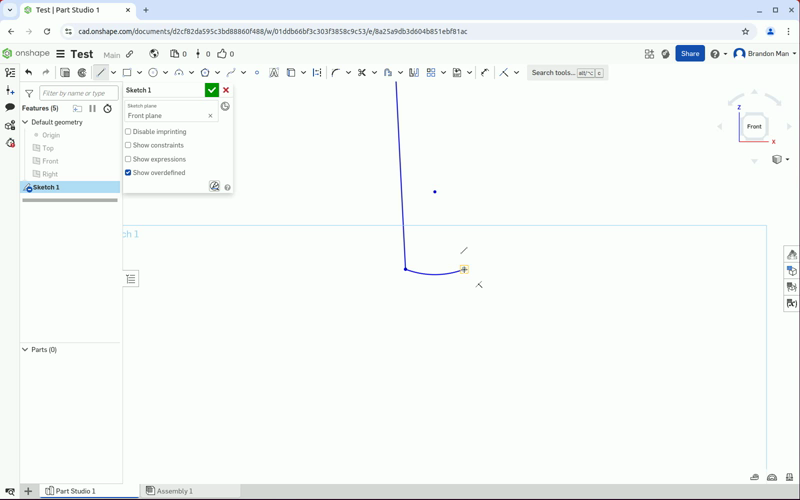
scroll(-6)
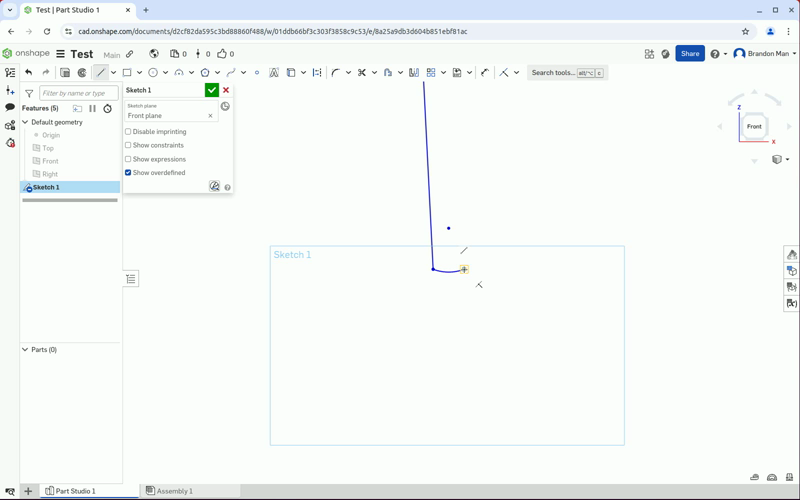
scroll(-6)
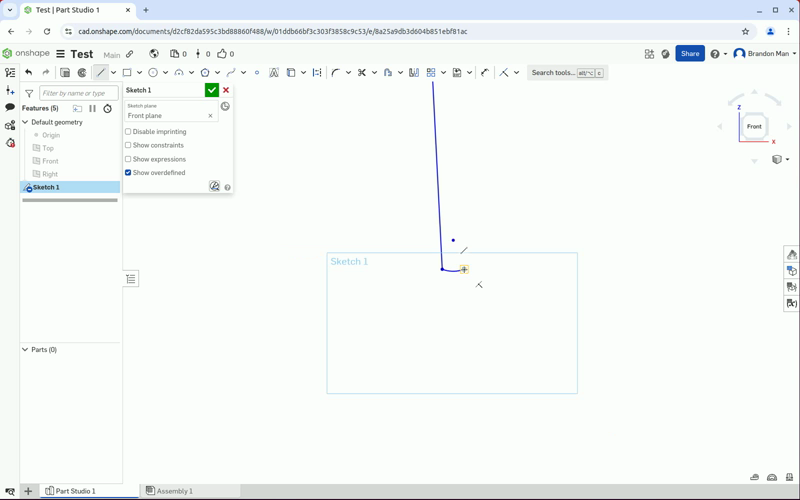
scroll(-6)
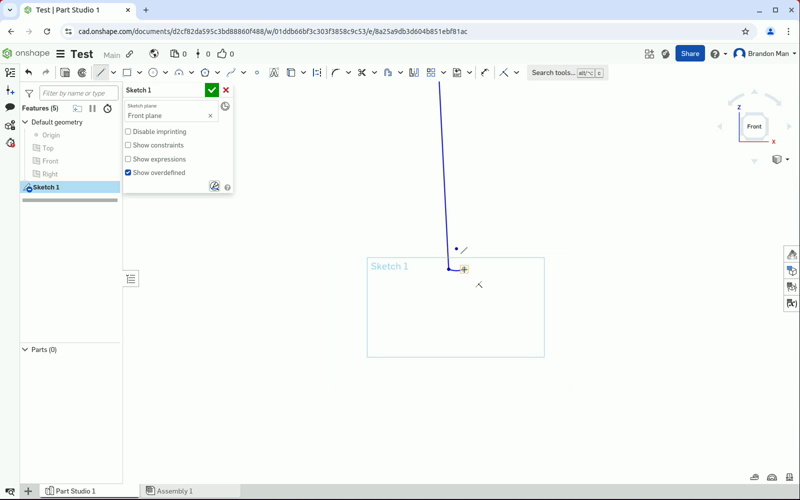
scroll(-6)
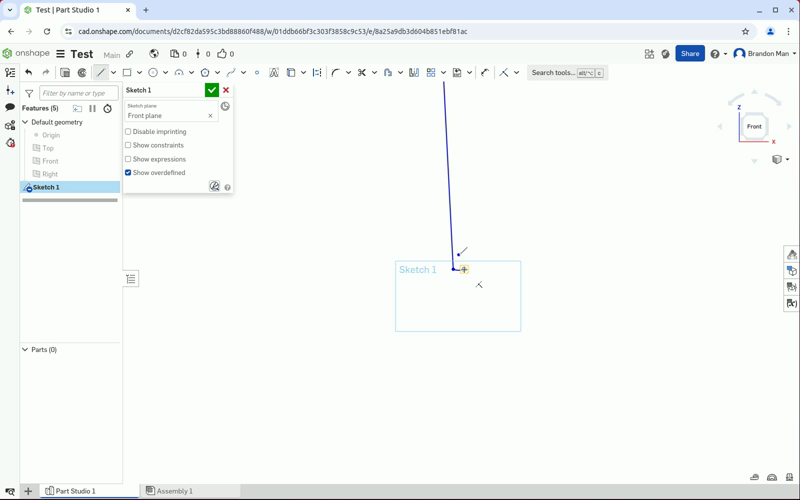
scroll(-6)
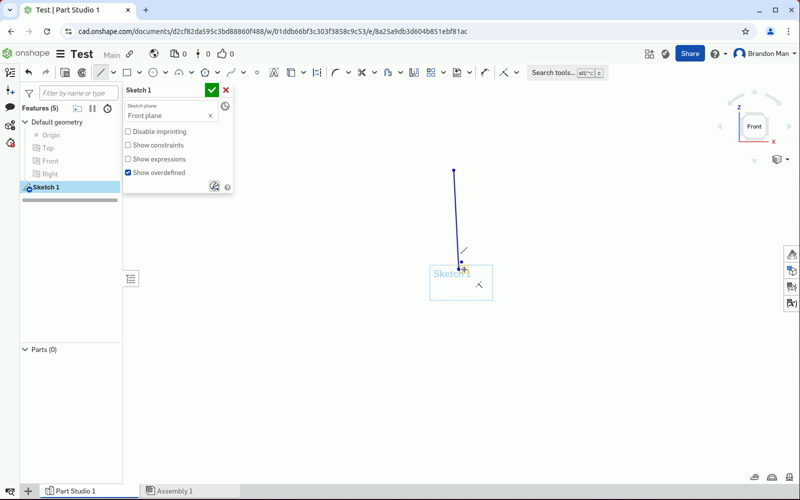
key_down(shift)
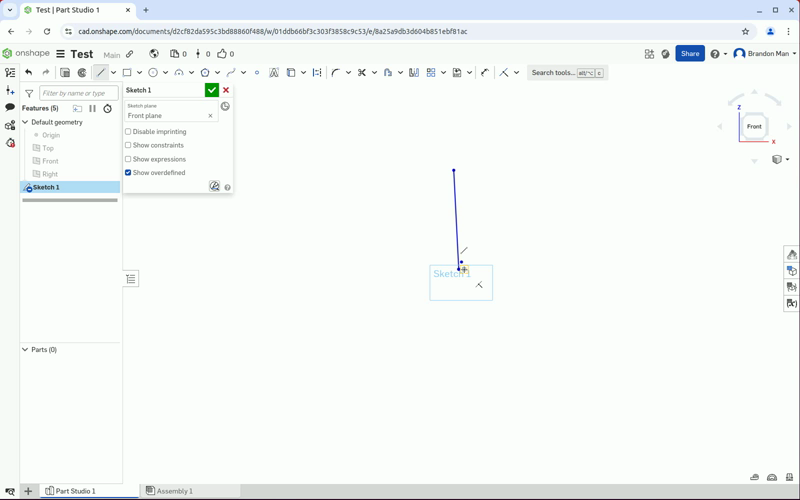
mouse_move(467, 170)
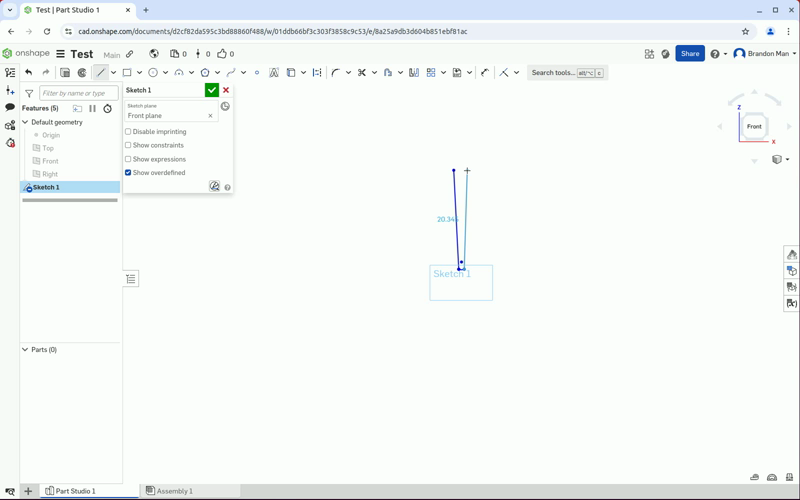
click(467, 170)
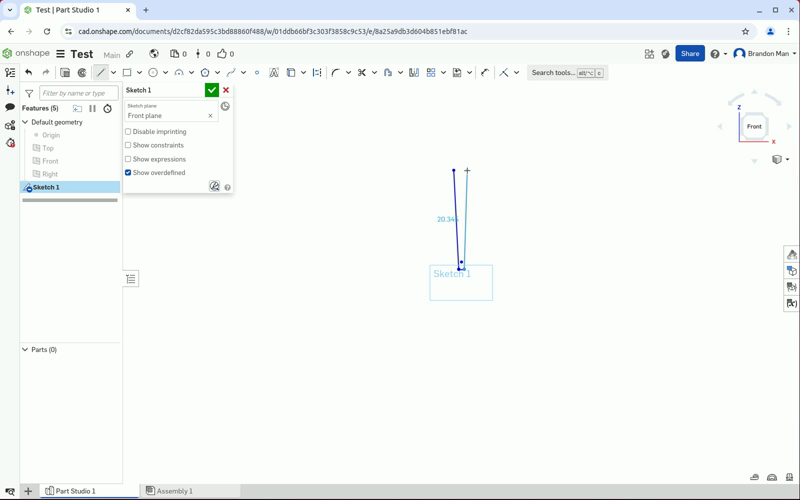
key_up(shift)
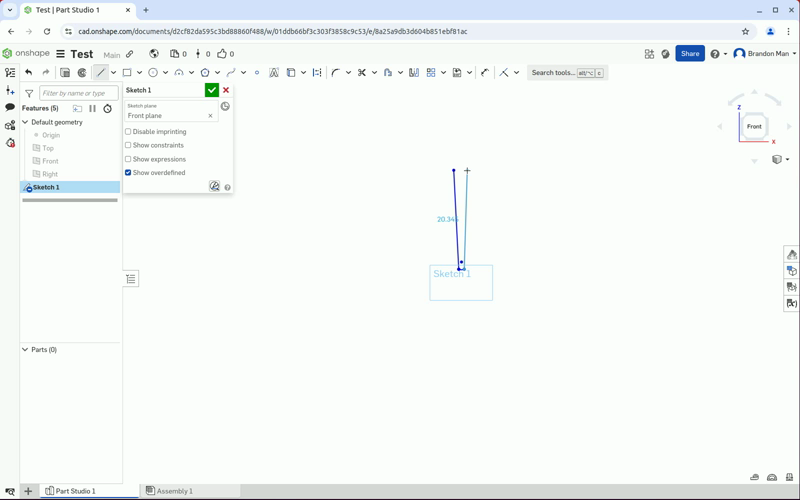
mouse_move(497, 170)
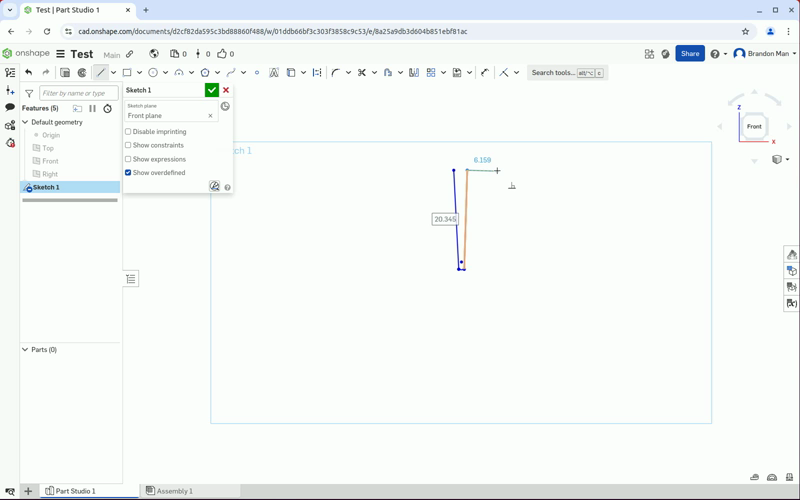
key_down(shift)
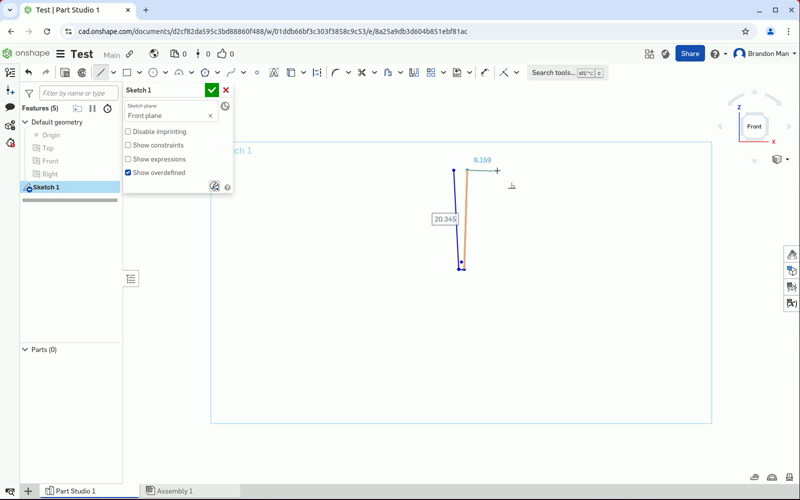
mouse_move(453, 170)
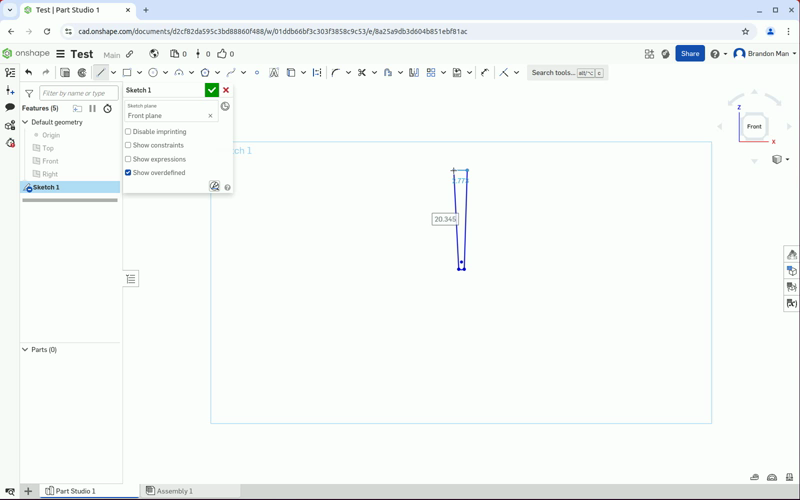
key_up(shift)
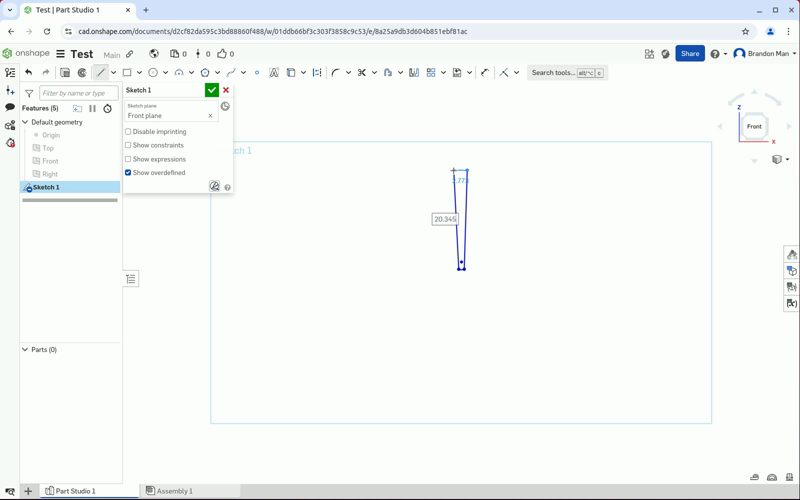
click(453, 170)
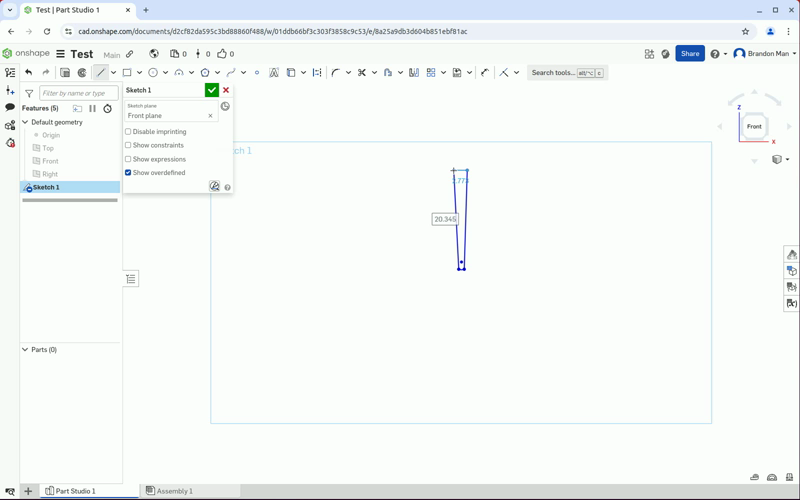
key(esc)
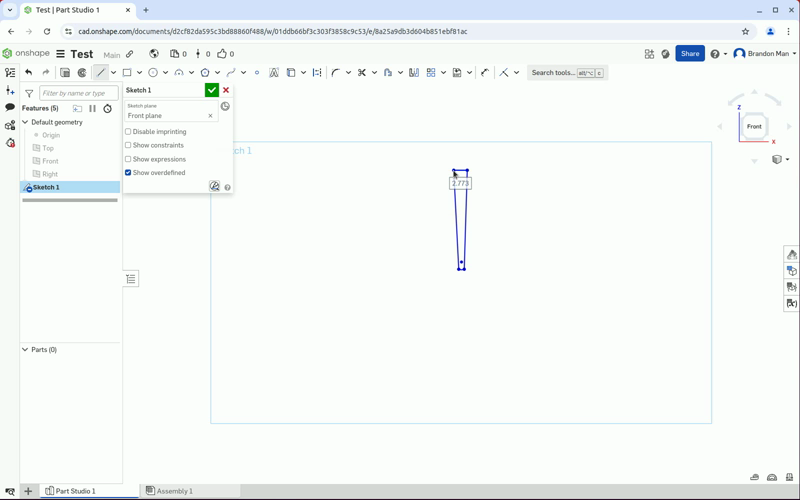
mouse_move(464, 230)
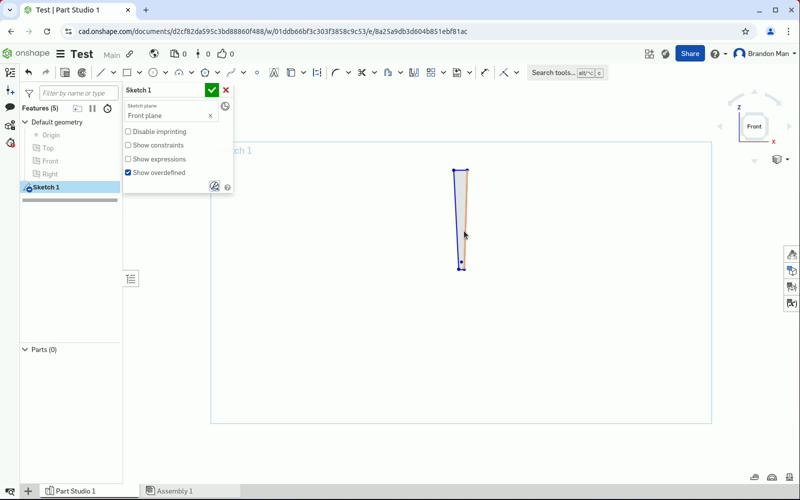
scroll(6)
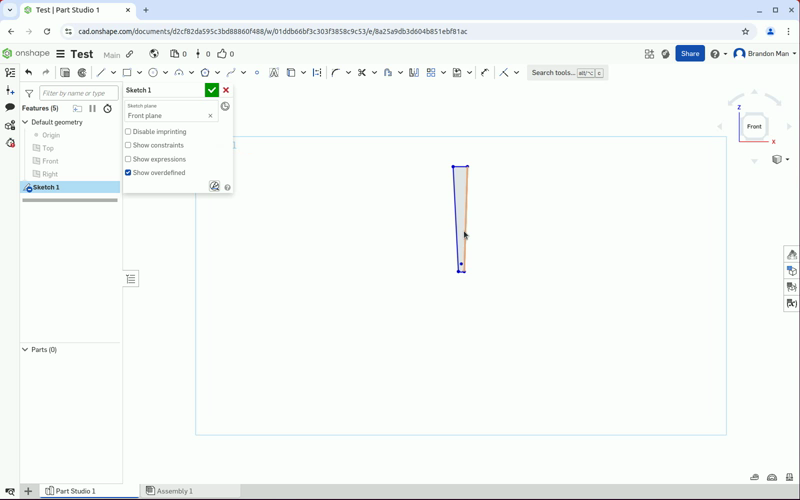
scroll(6)
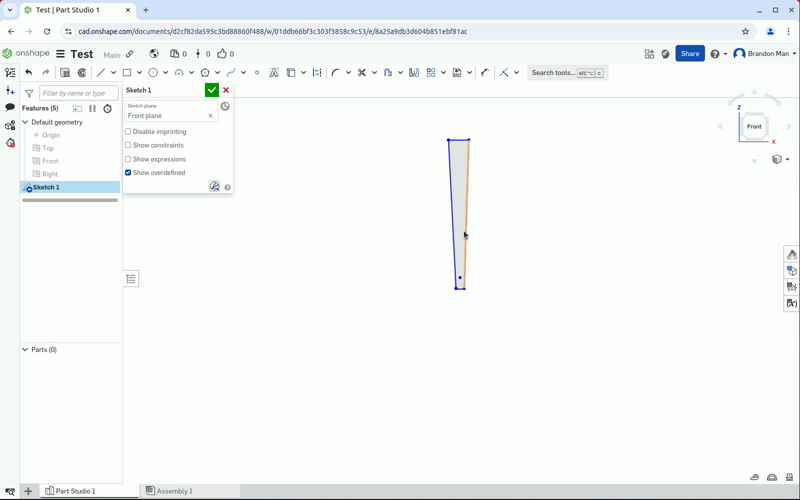
scroll(6)
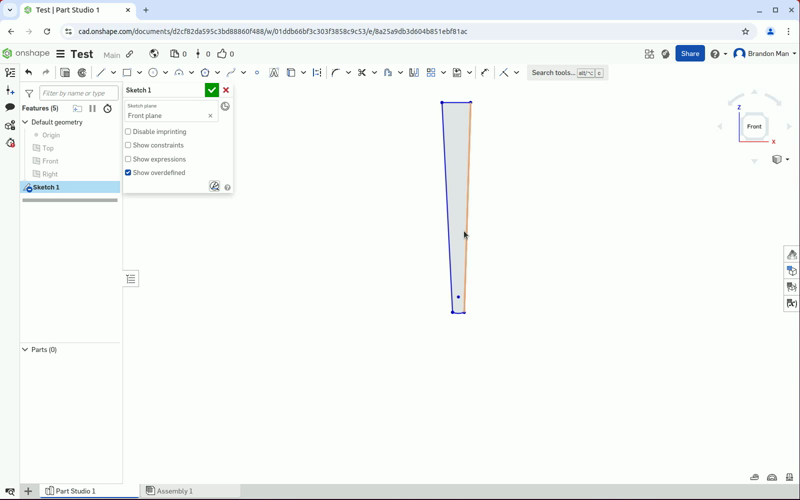
scroll(6)
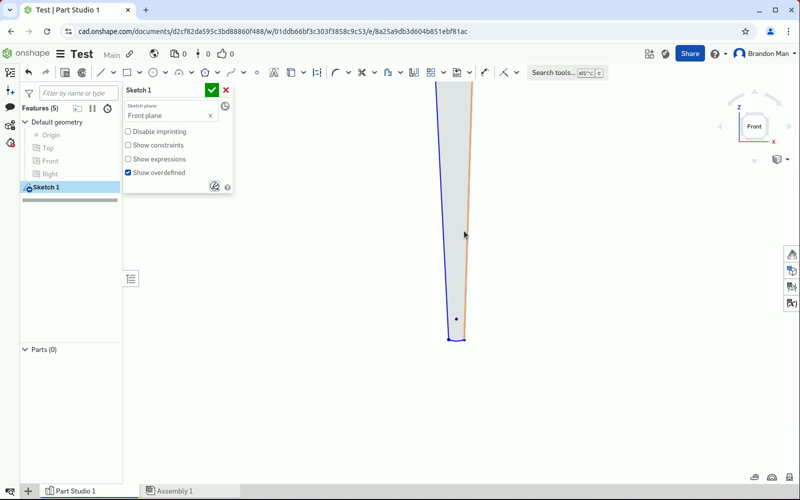
scroll(6)
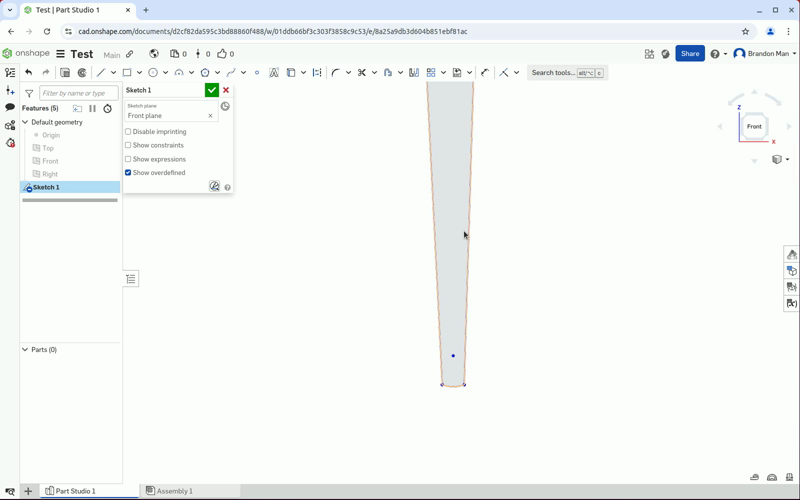
scroll(6)
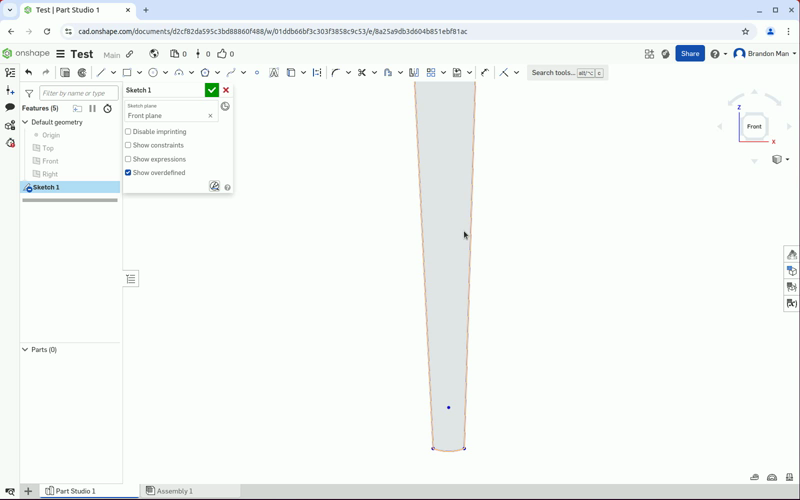
scroll(6)
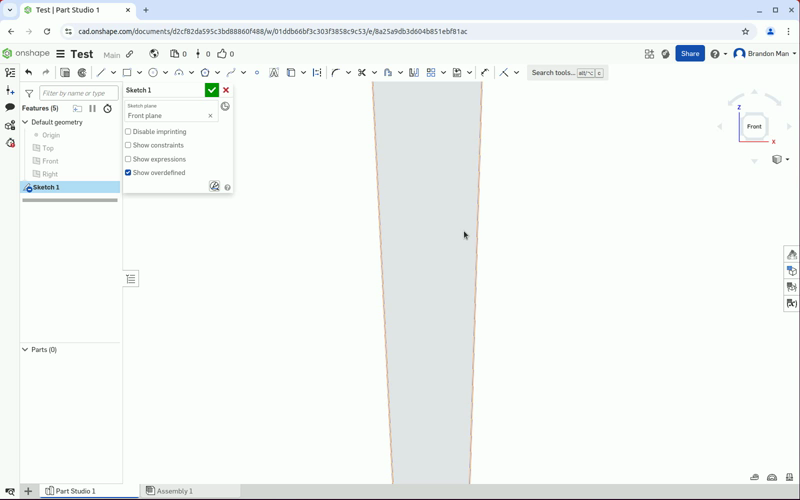
click(464, 230)
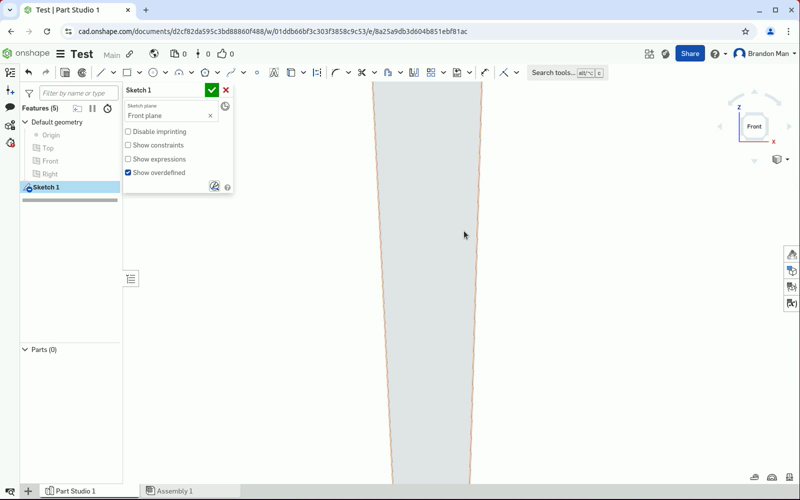
scroll(-6)
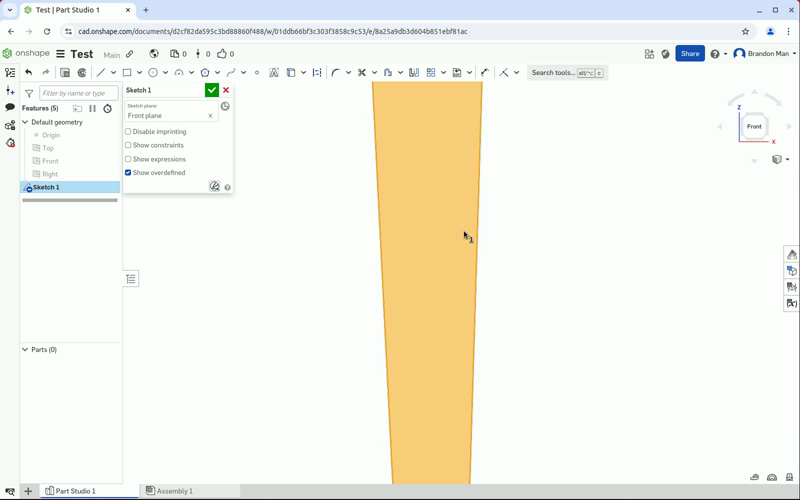
scroll(-6)
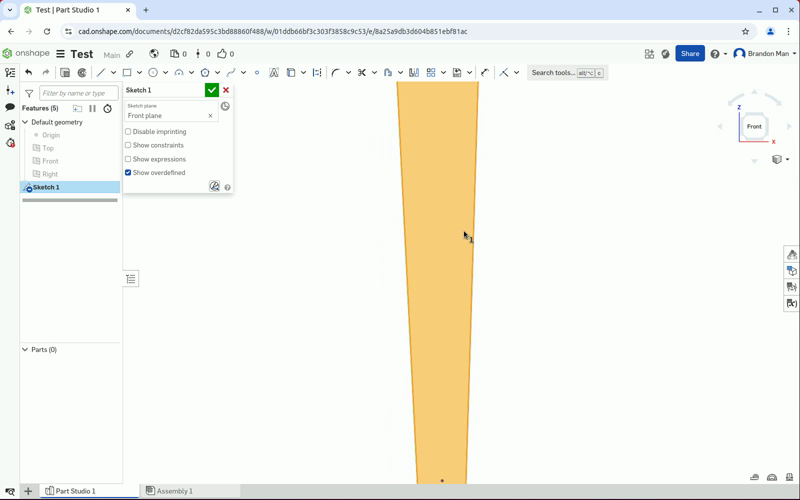
scroll(-6)
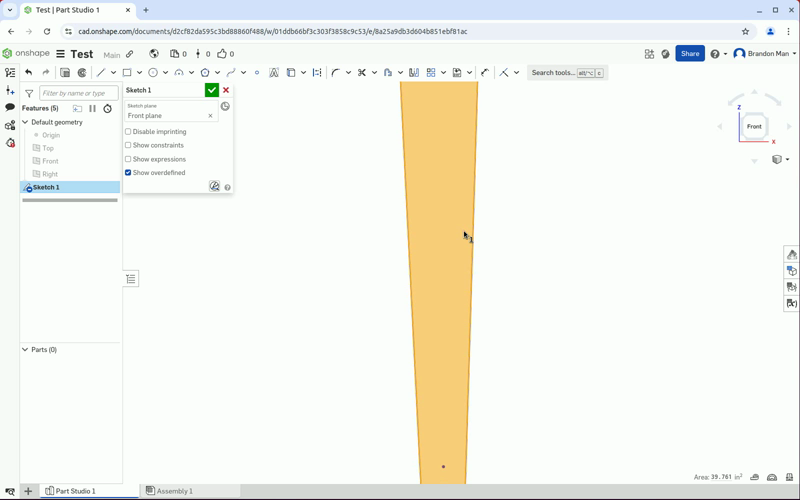
scroll(-6)
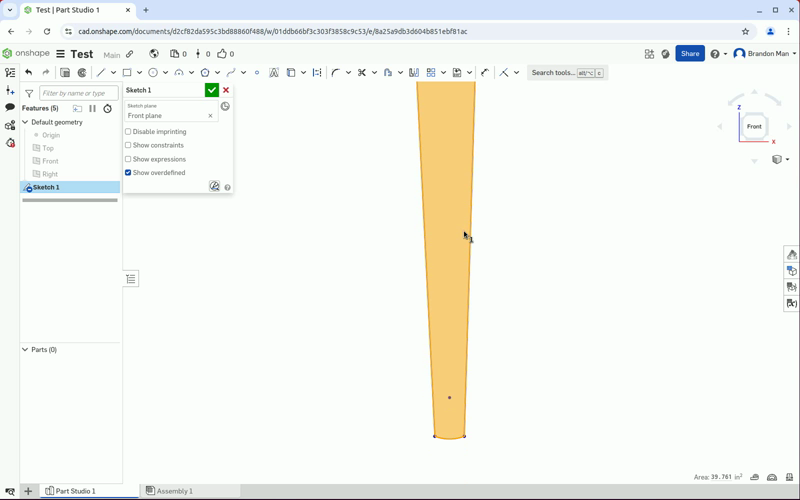
scroll(-6)
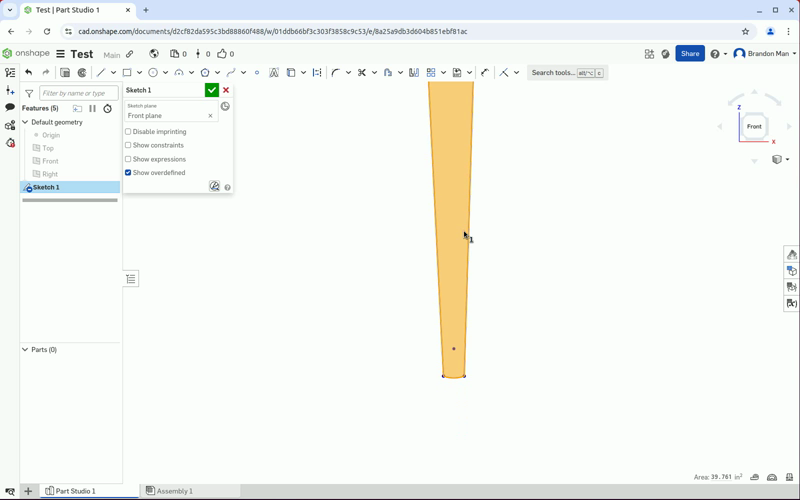
scroll(-6)
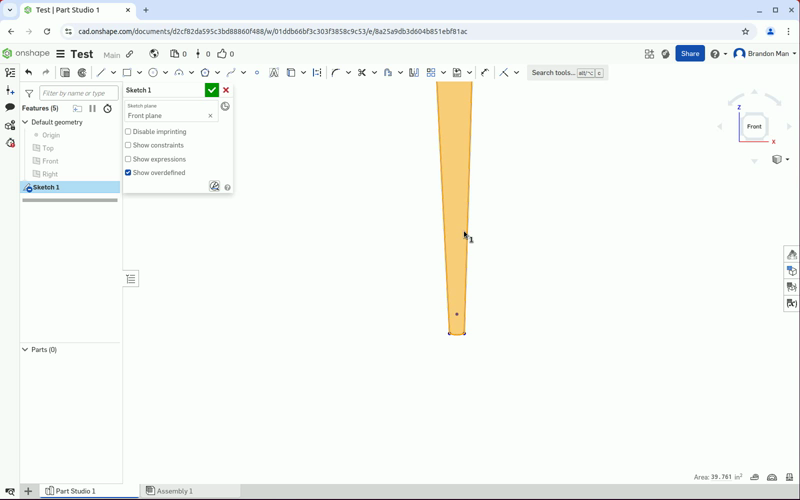
scroll(-6)
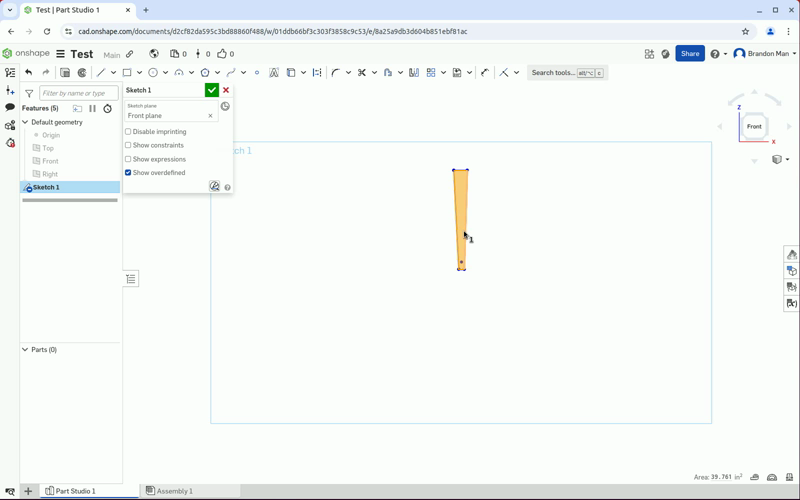
mouse_move(73, 352)
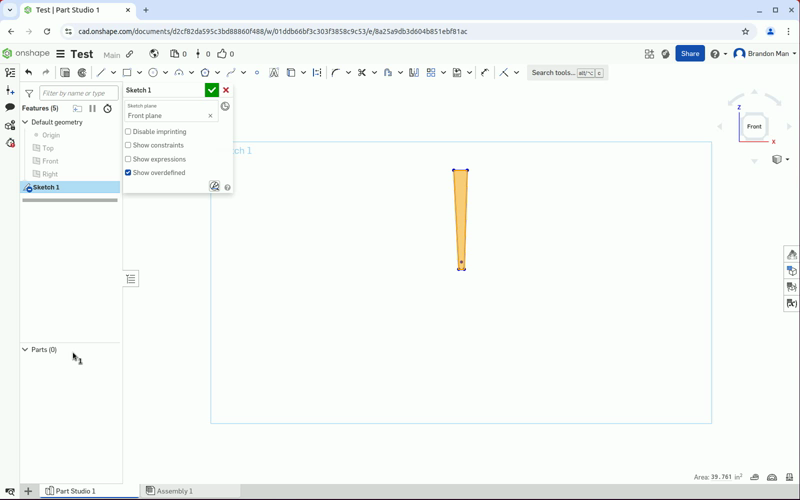
key(shift+y)
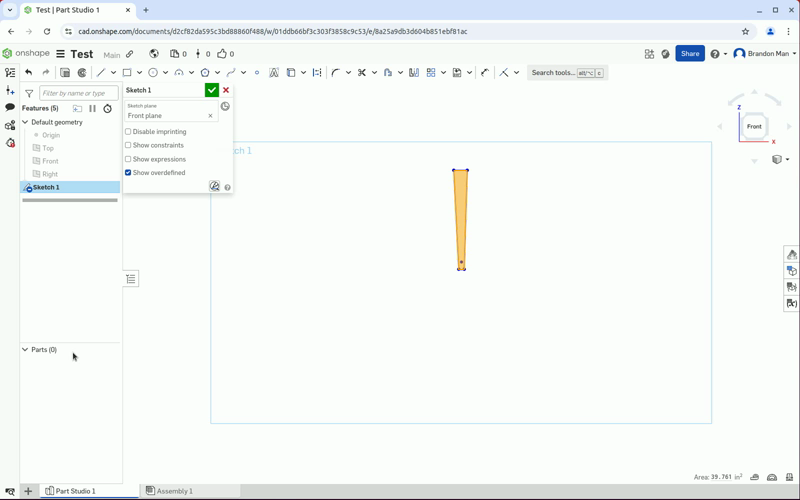
key(shift+e)
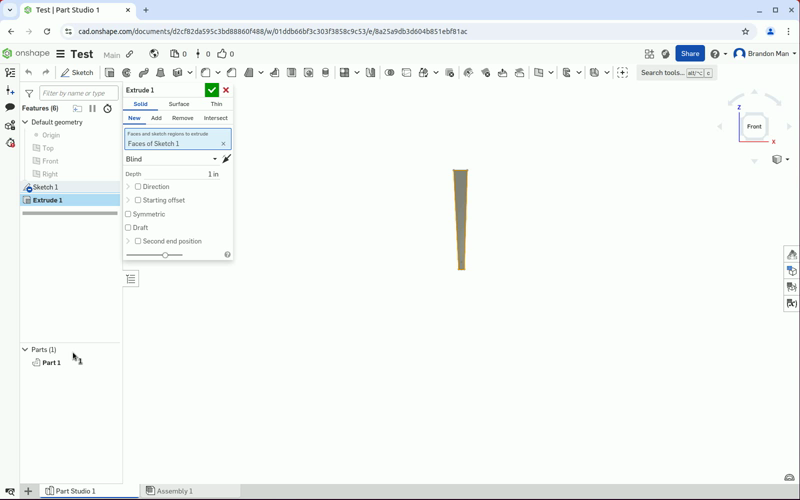
mouse_move(143, 106)
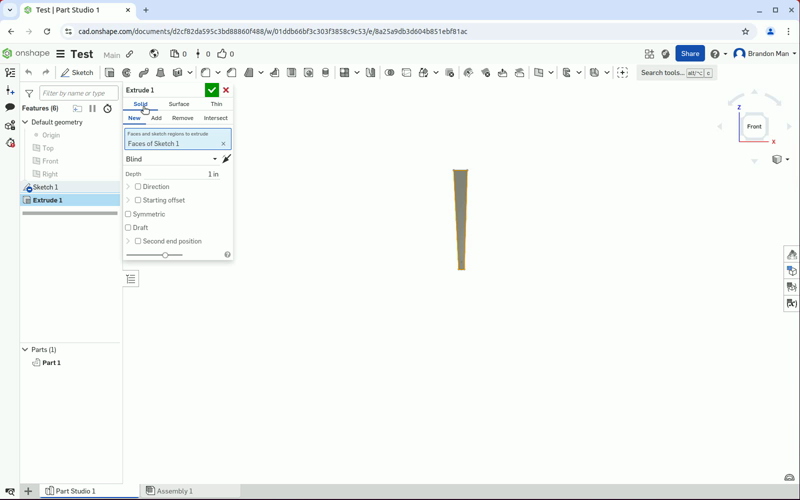
click(143, 106)
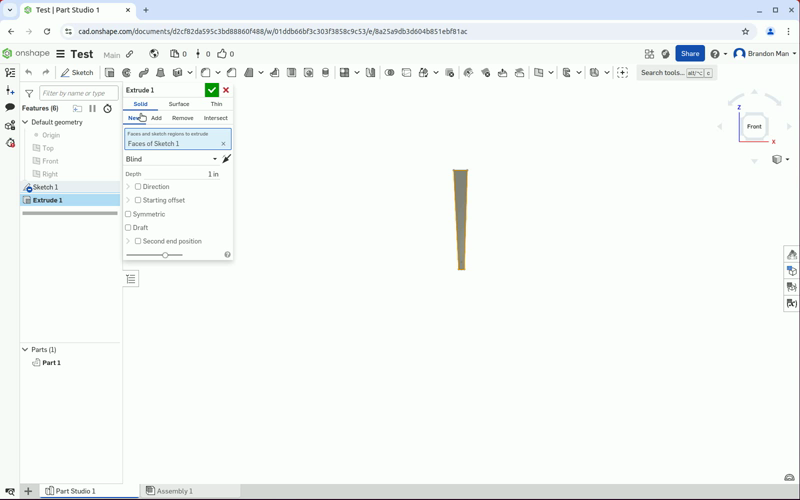
mouse_move(137, 120)
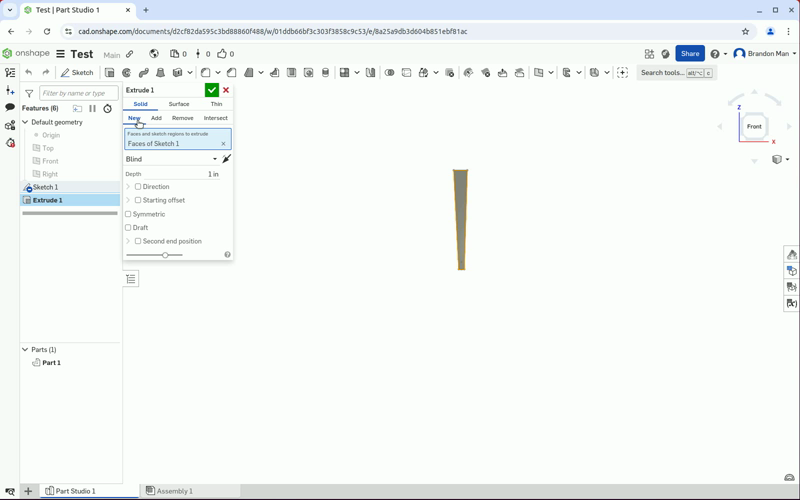
click(137, 120)
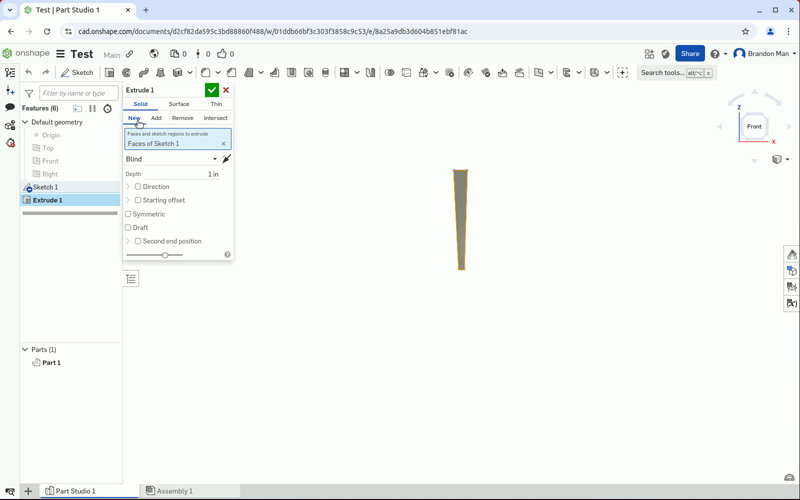
key(tab, 4)
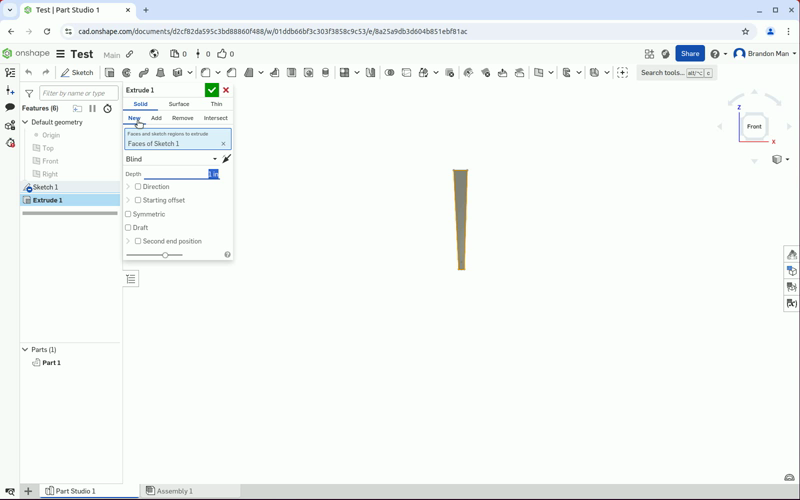
text(0.241)
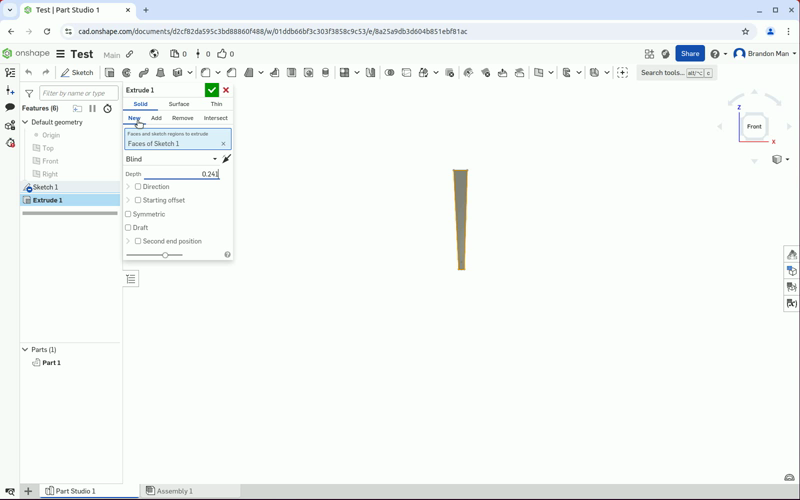
key(enter)
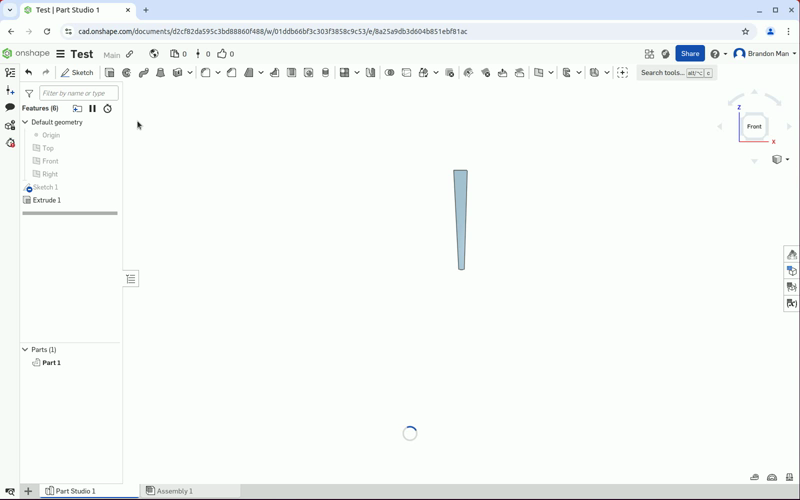
key(shift+h)
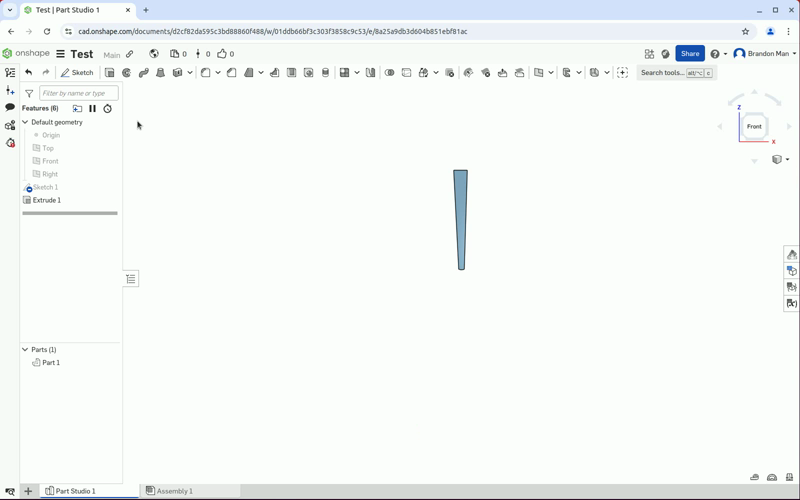
key(shift+h)
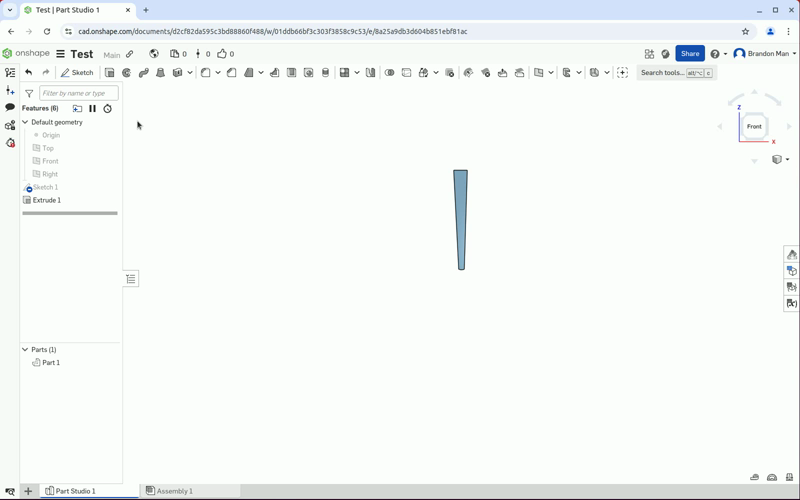
mouse_move(73, 189)
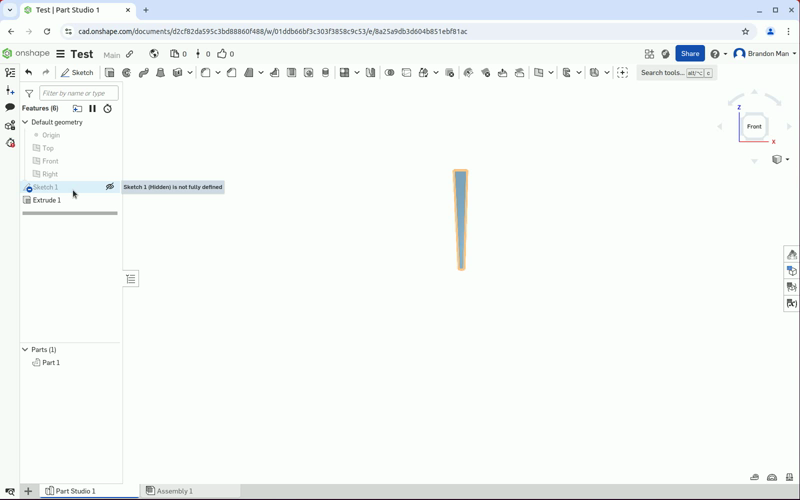
click(73, 189)
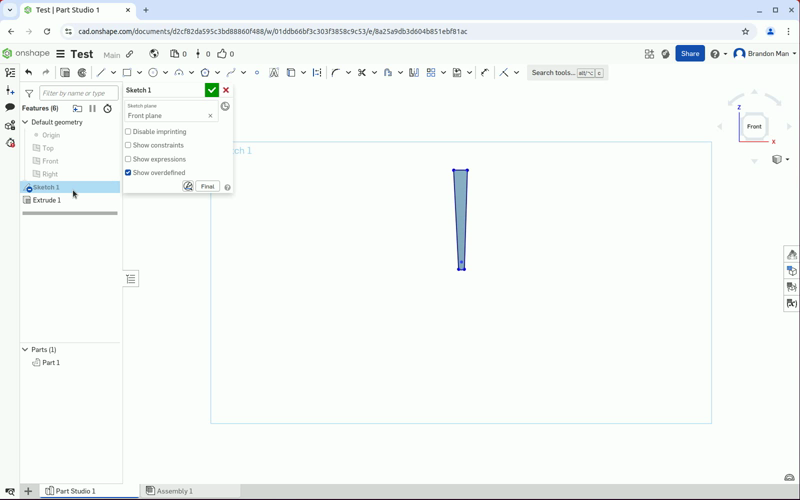
mouse_move(229, 92)
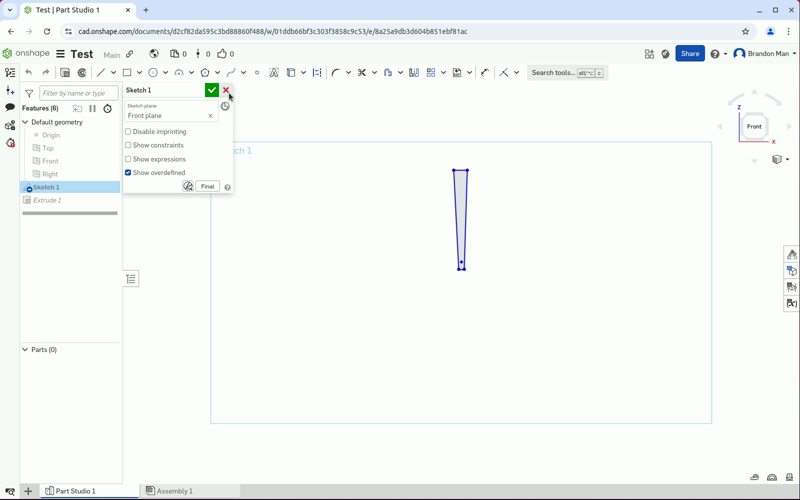
click(229, 92)
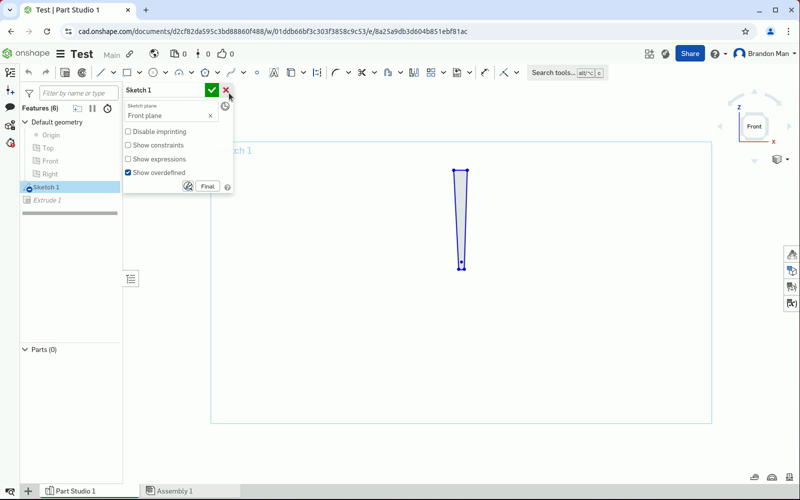
key(shift+s)
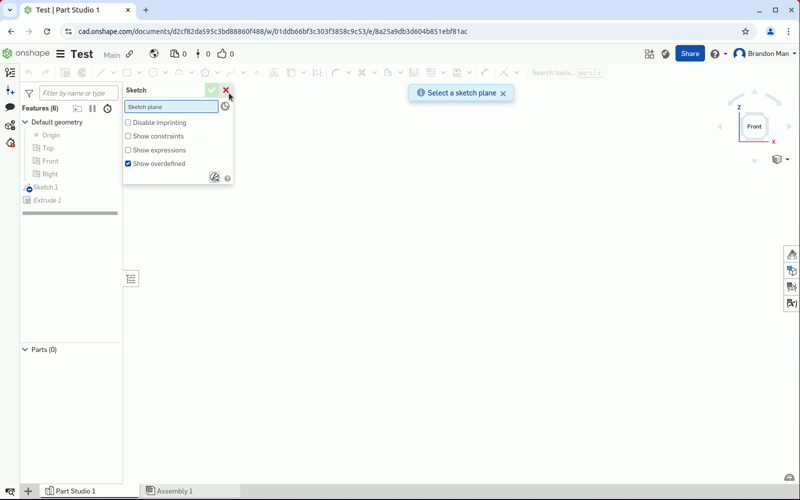
mouse_move(73, 163)
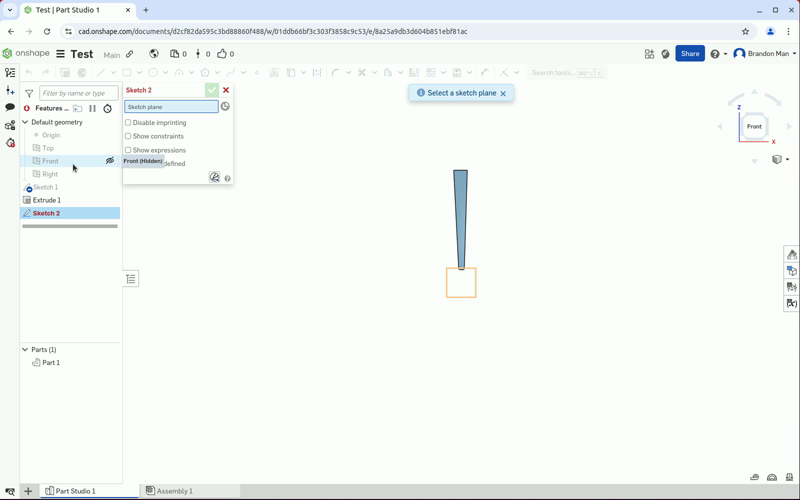
click(73, 163)
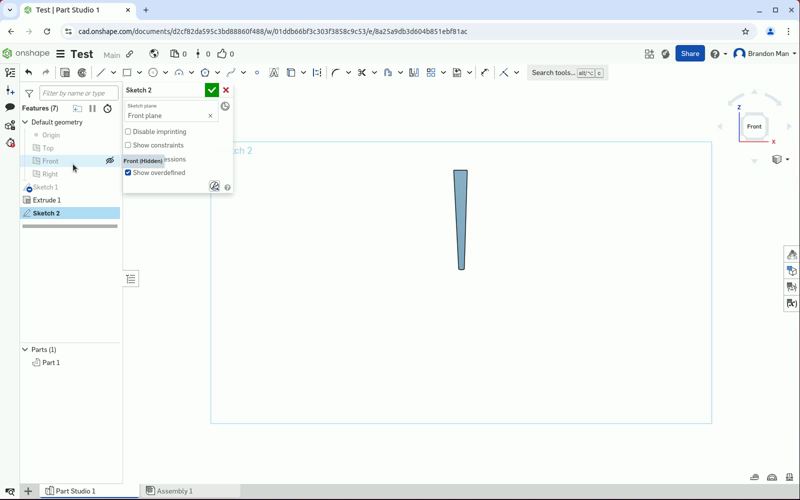
mouse_move(73, 352)
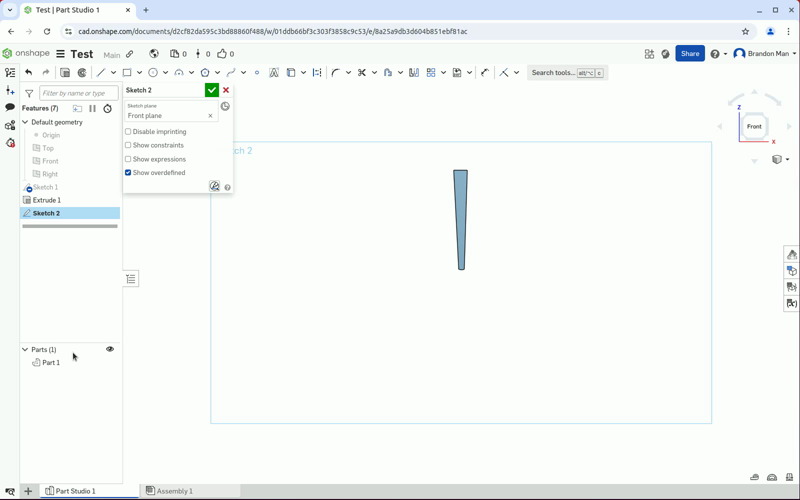
key(y)
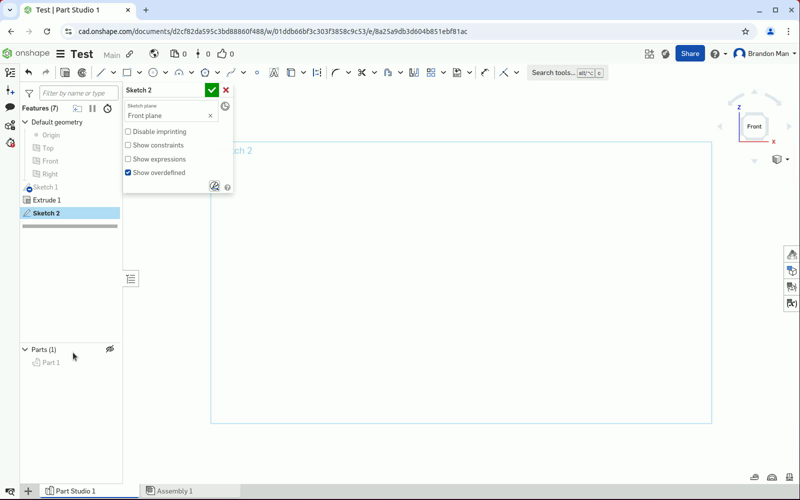
key(c)
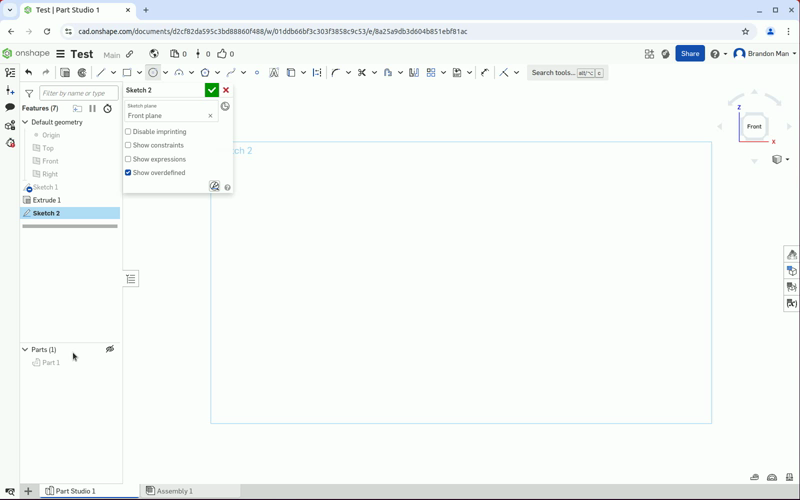
key_down(shift)
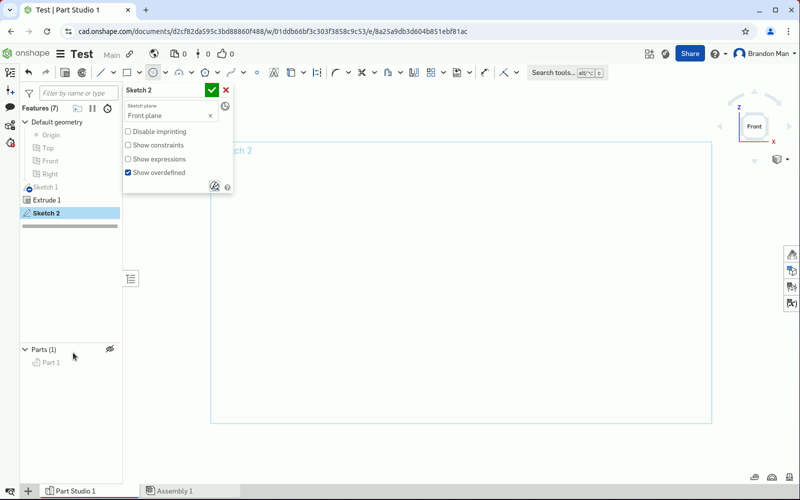
mouse_move(461, 282)
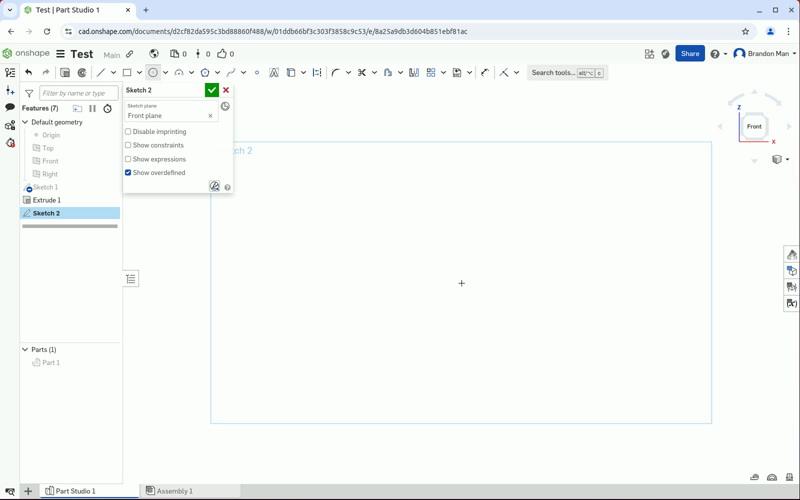
click(461, 282)
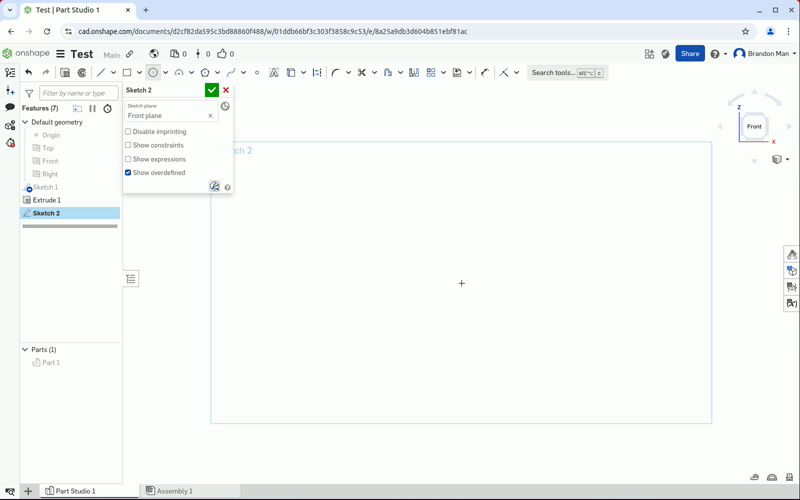
key_up(shift)
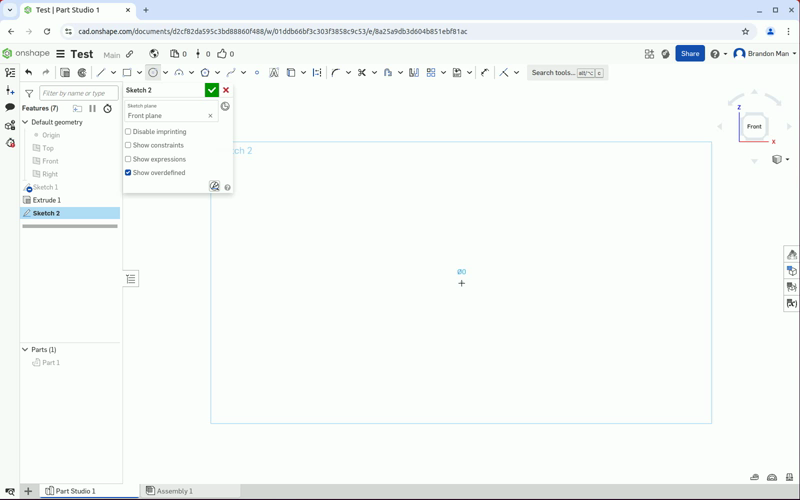
mouse_move(477, 282)
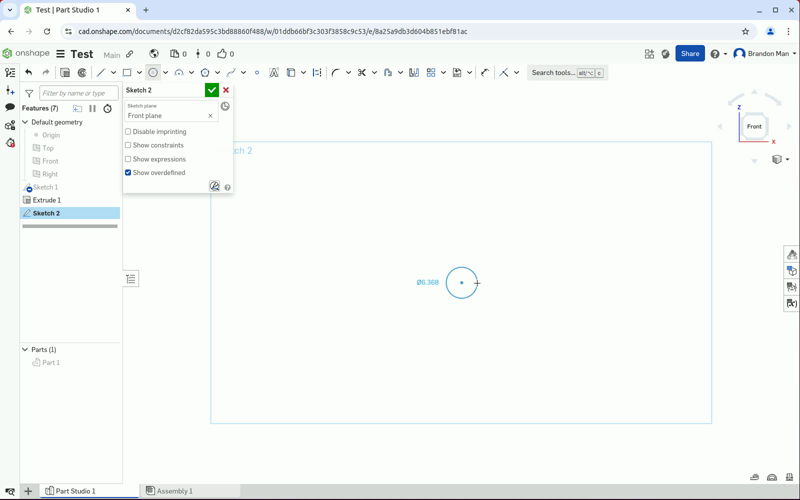
click(477, 282)
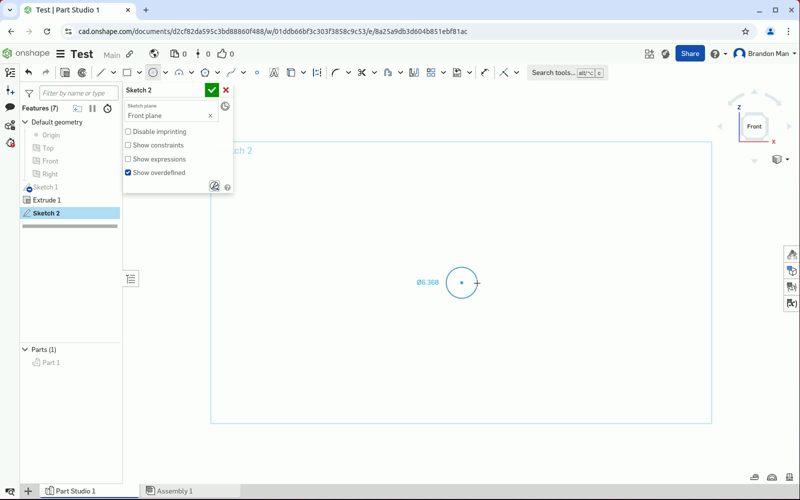
key(esc)
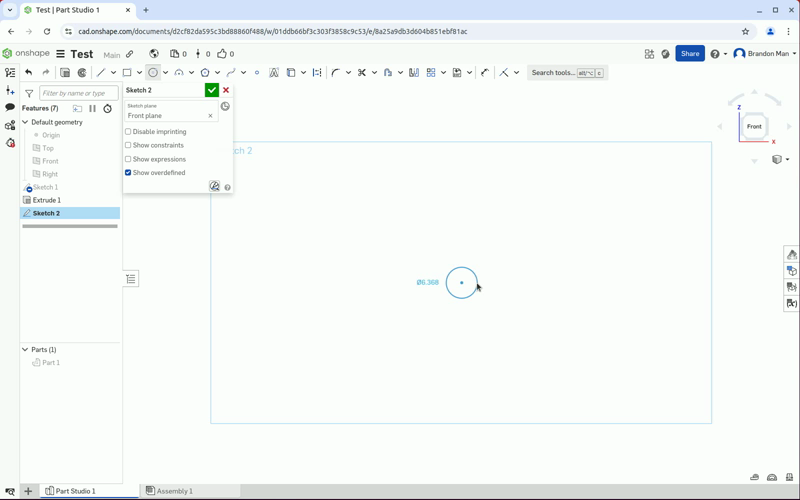
key(c)
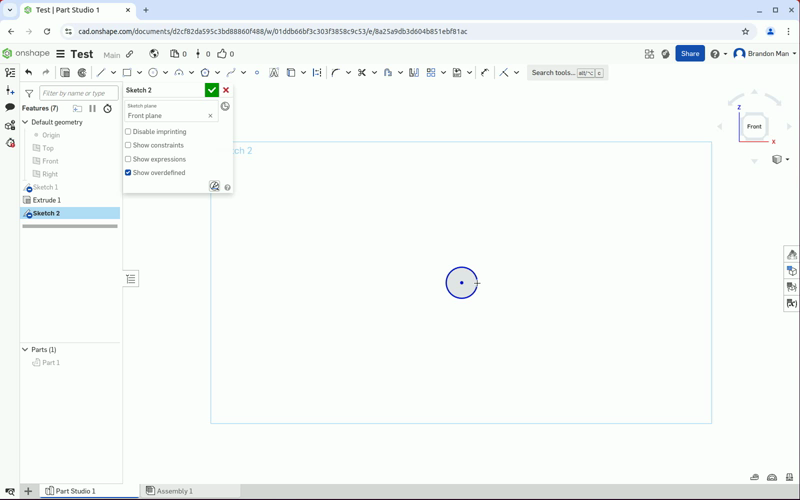
key_down(shift)
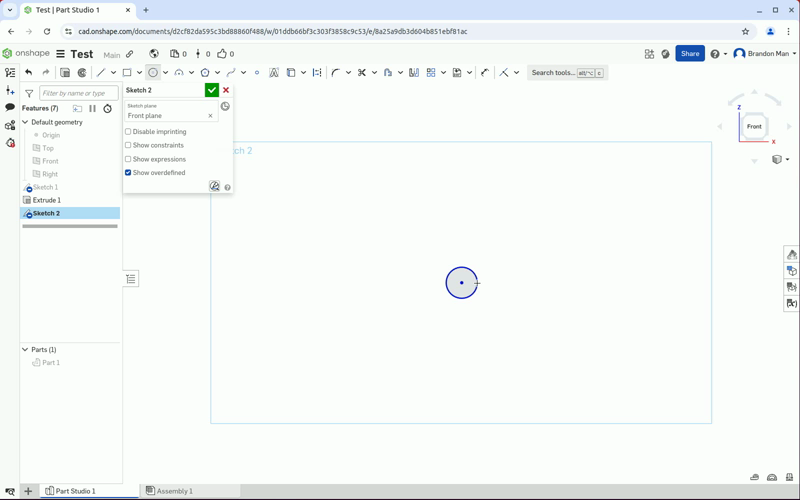
mouse_move(461, 282)
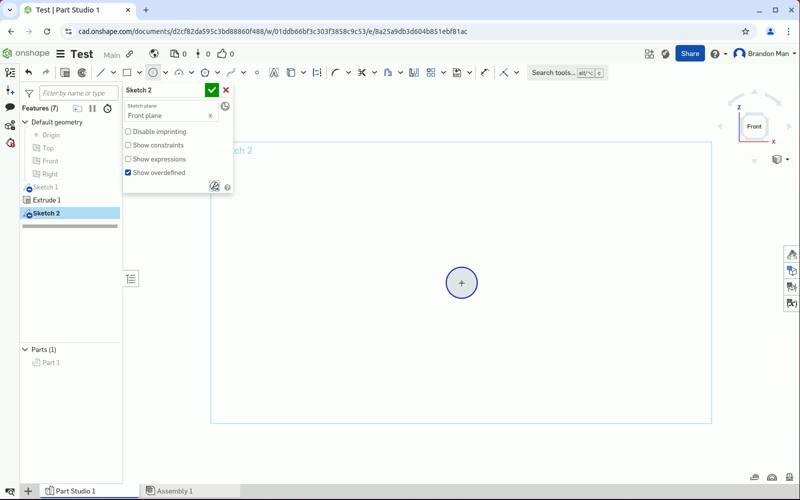
click(461, 282)
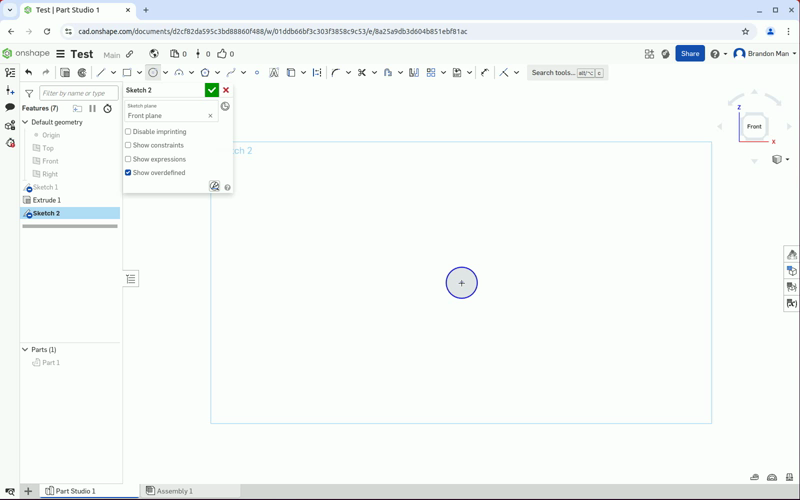
key_up(shift)
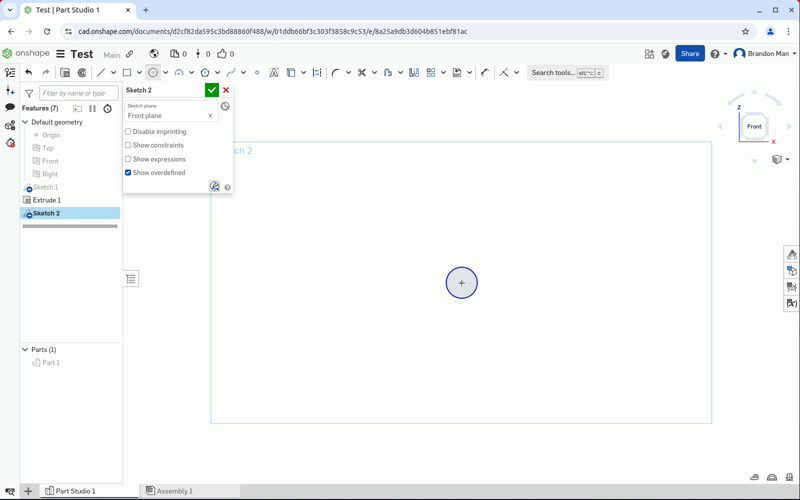
mouse_move(467, 282)
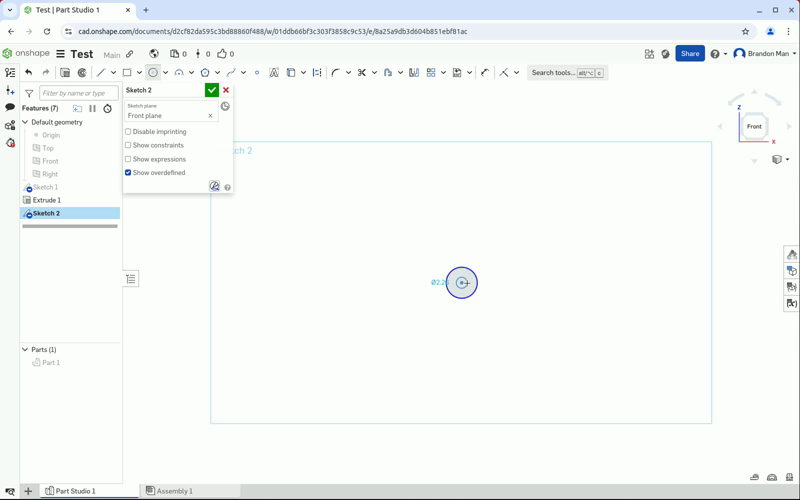
click(467, 282)
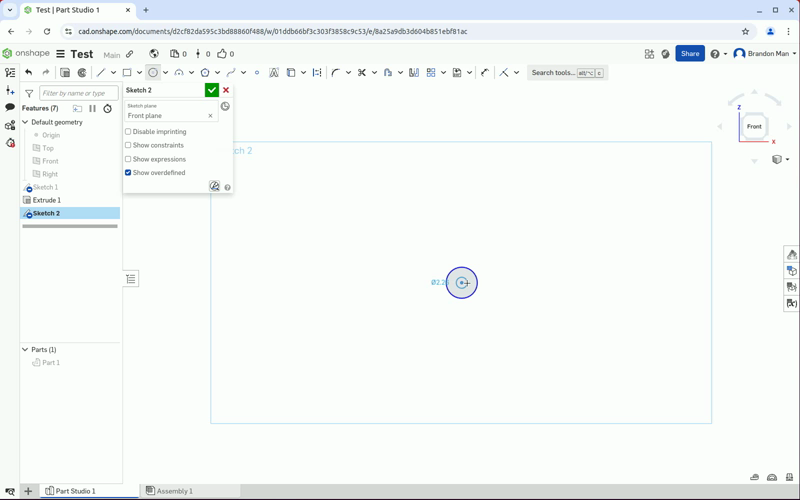
key(esc)
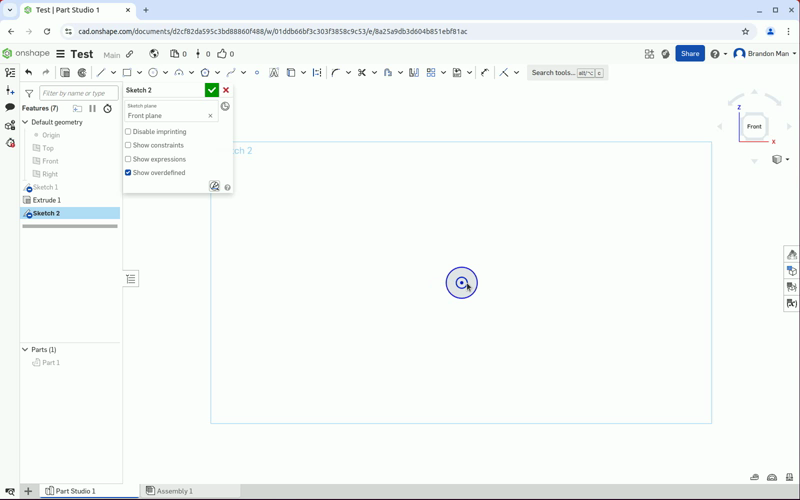
mouse_move(453, 276)
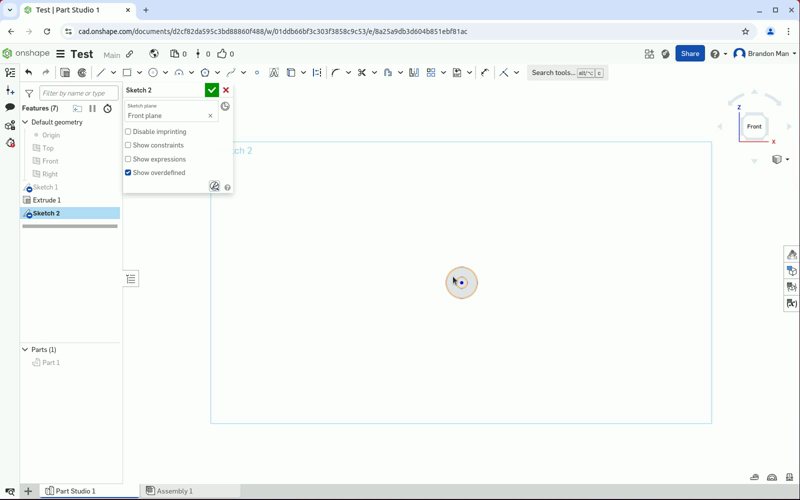
scroll(6)
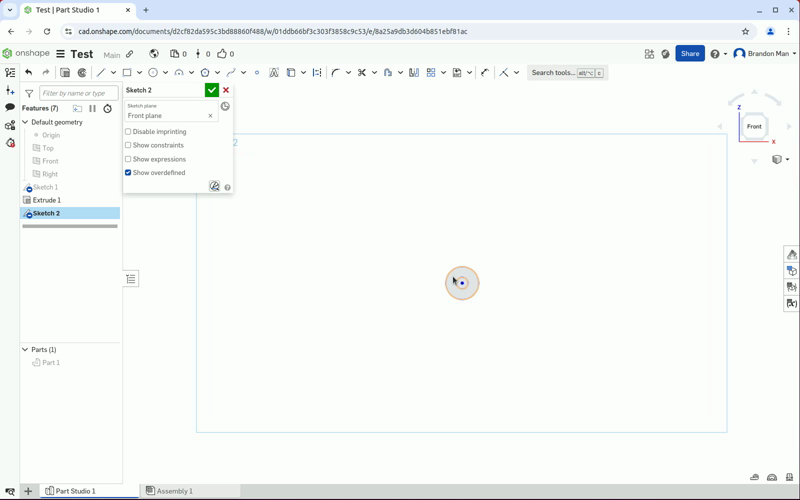
scroll(6)
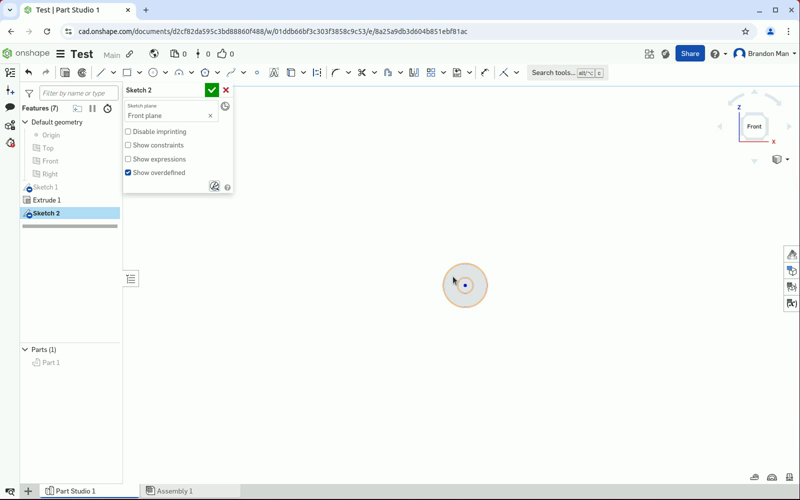
scroll(6)
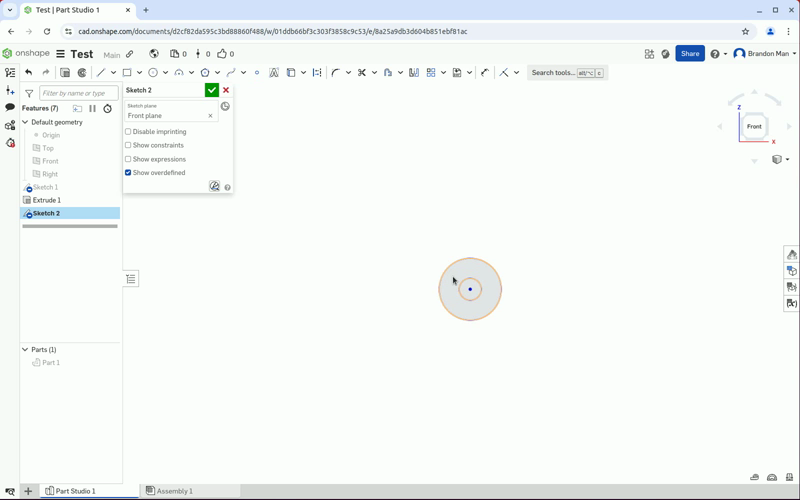
scroll(6)
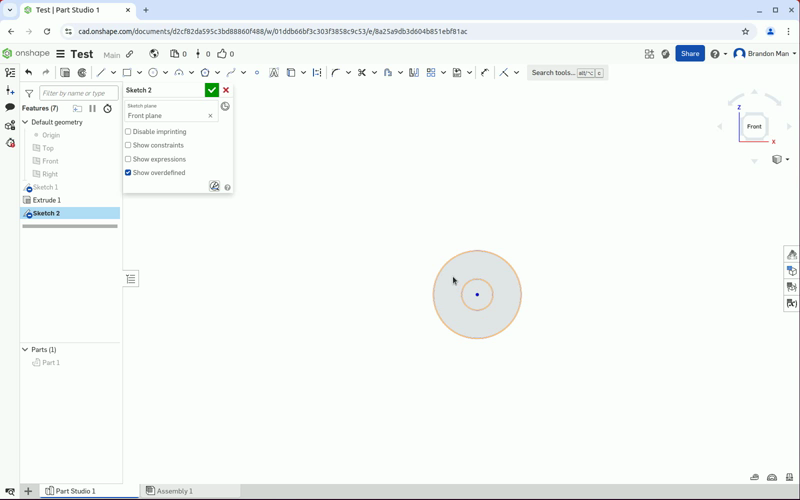
scroll(6)
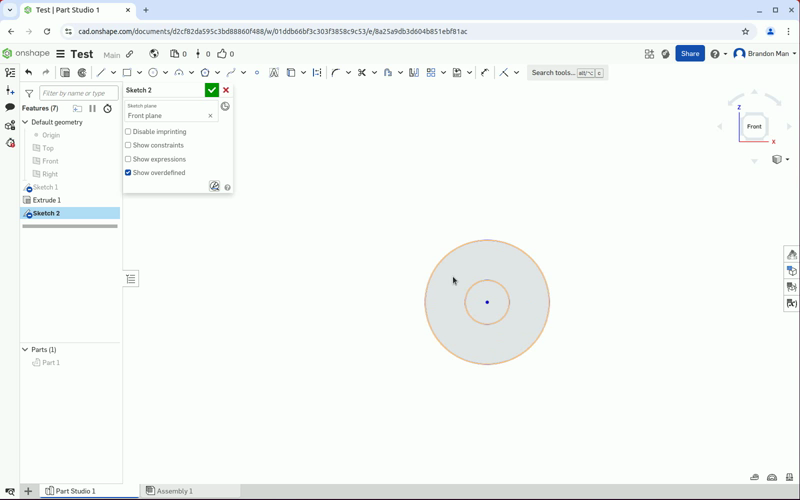
scroll(6)
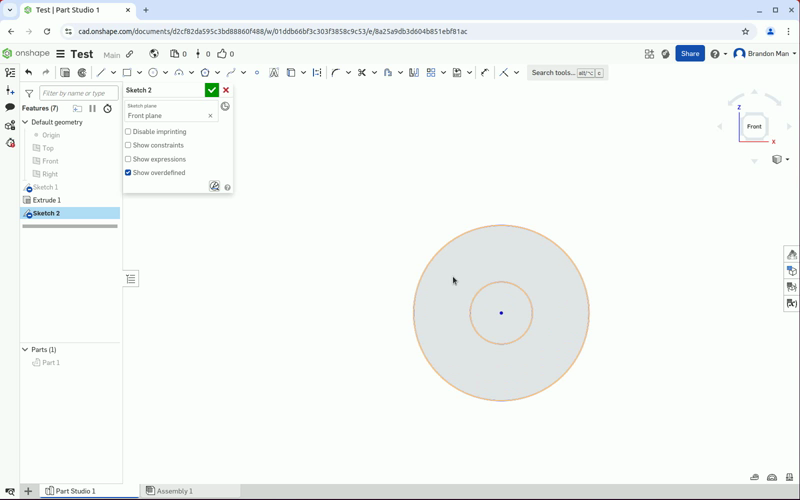
scroll(6)
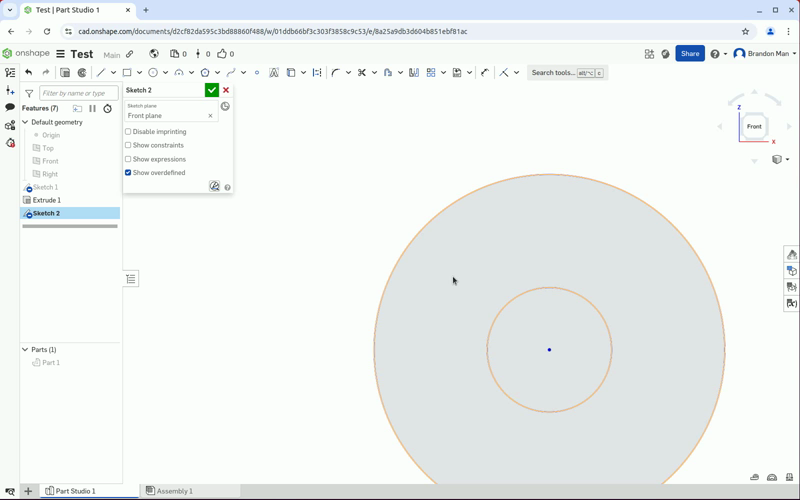
click(453, 276)
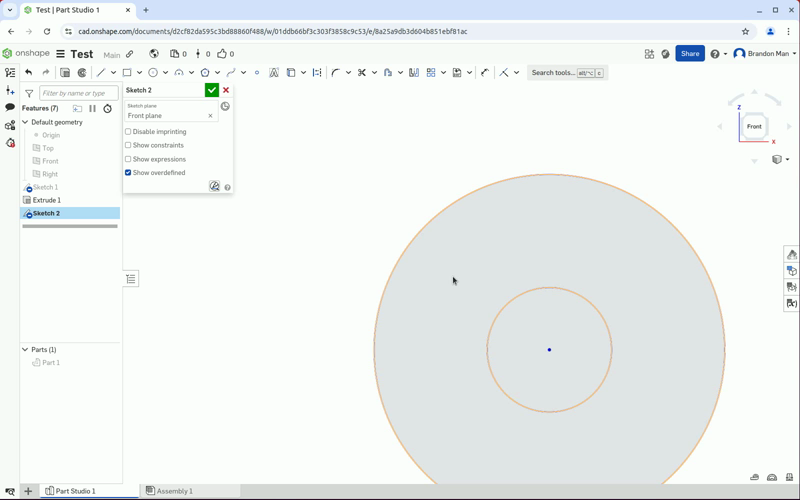
scroll(-6)
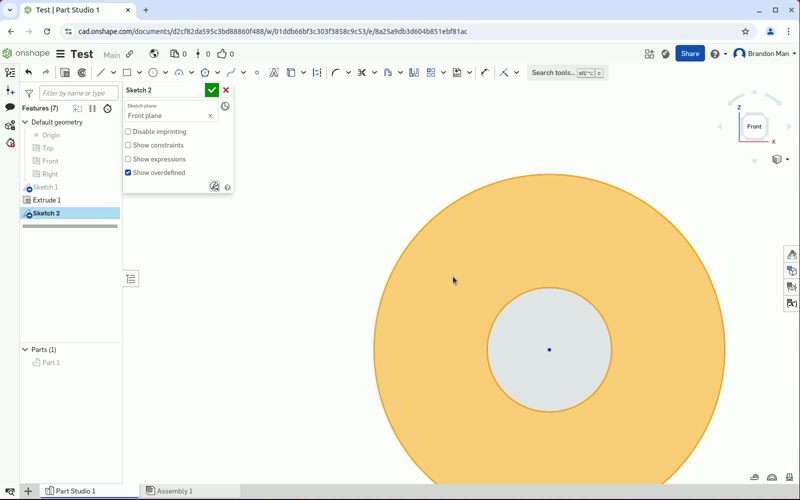
scroll(-6)
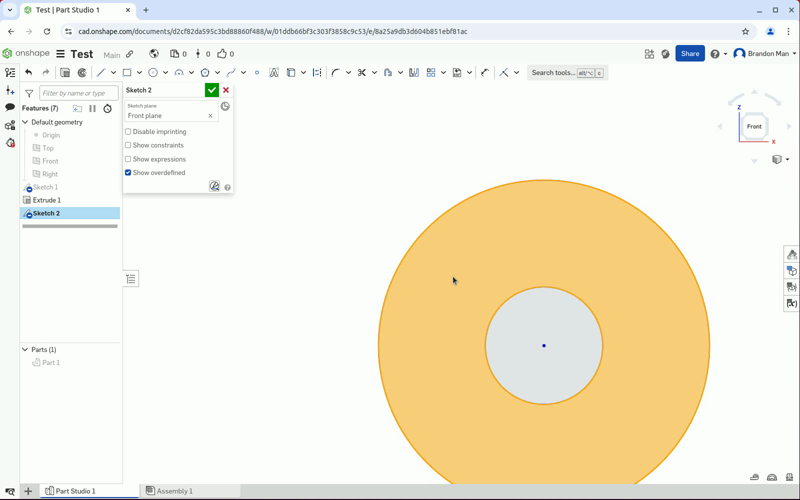
scroll(-6)
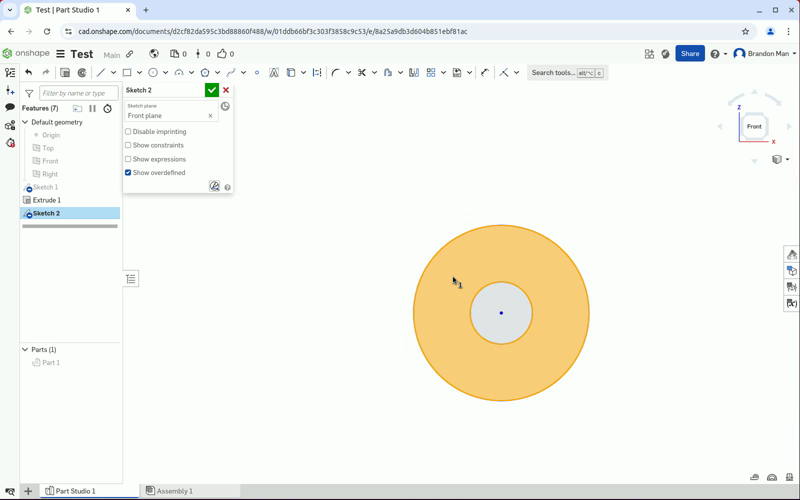
scroll(-6)
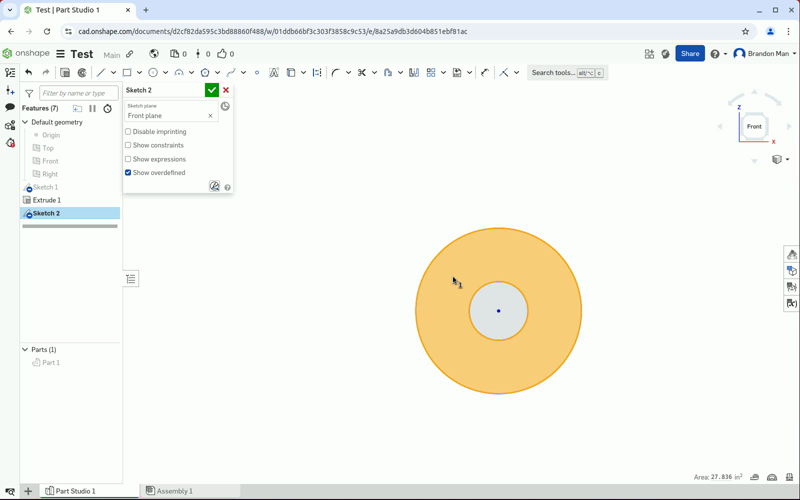
scroll(-6)
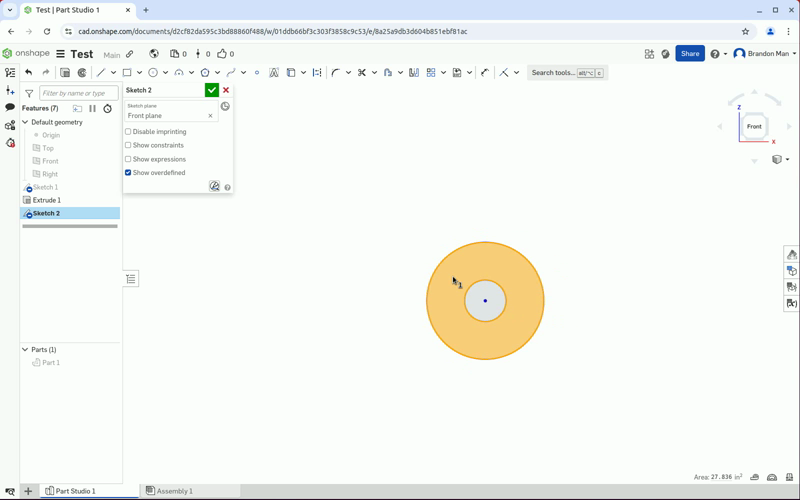
scroll(-6)
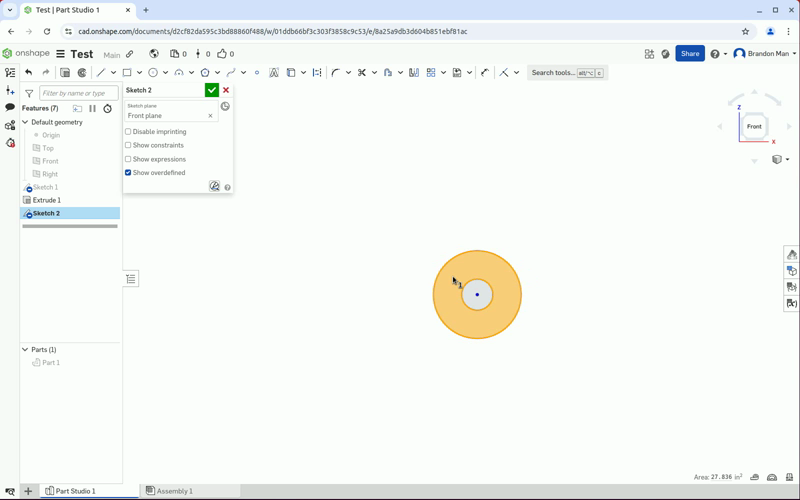
scroll(-6)
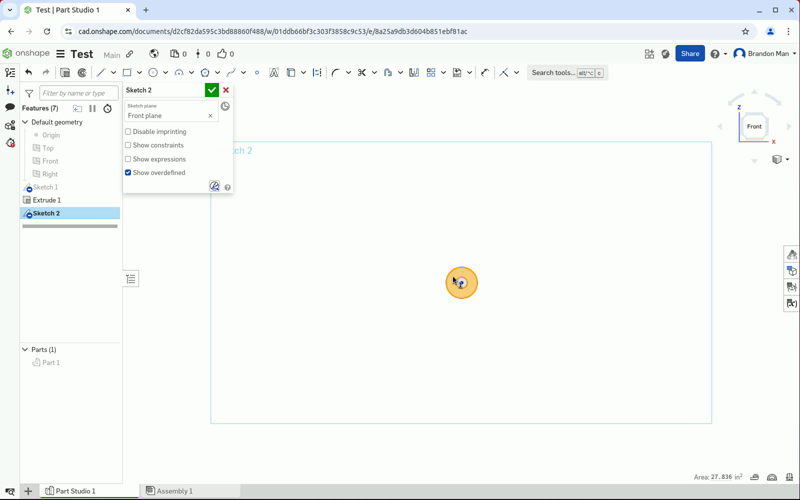
mouse_move(73, 352)
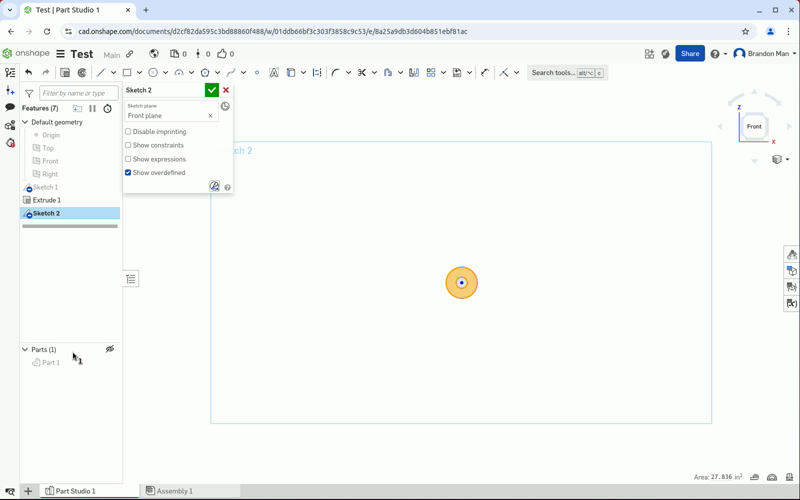
key(shift+y)
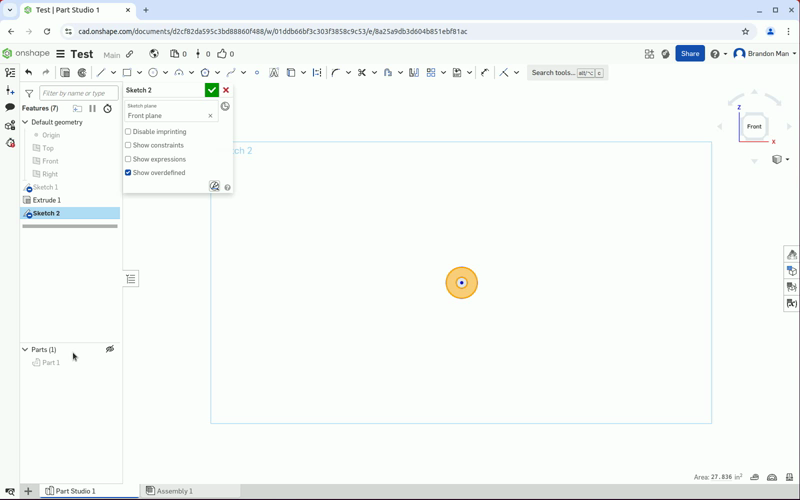
key(shift+e)
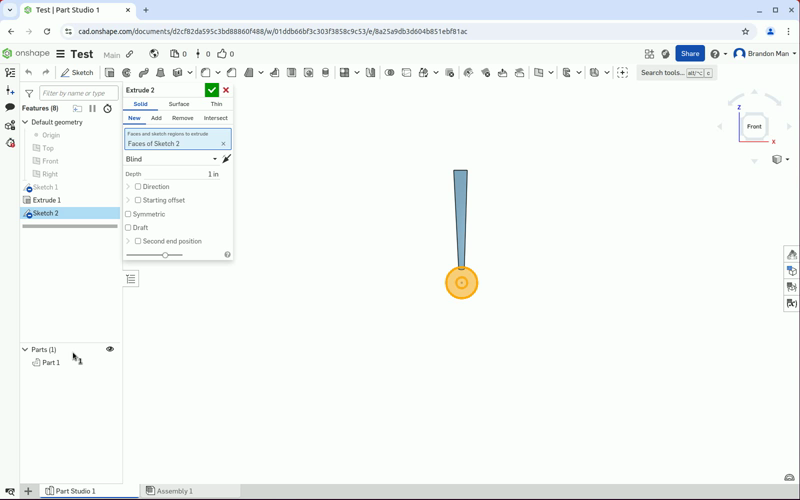
mouse_move(143, 106)
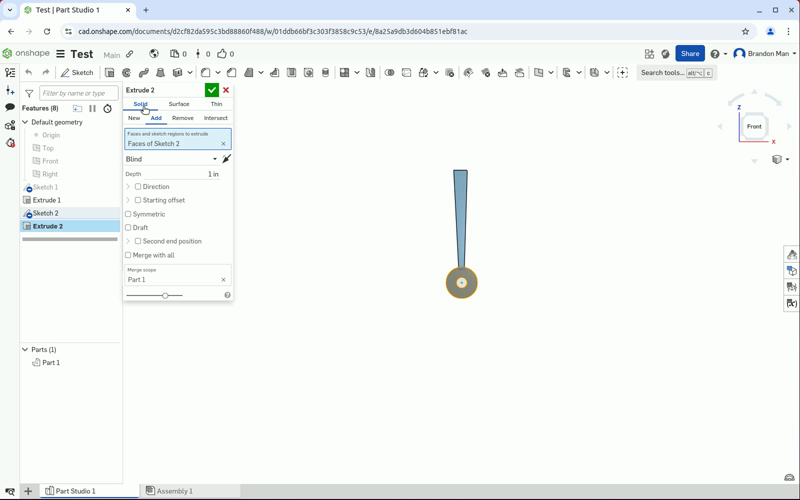
click(143, 106)
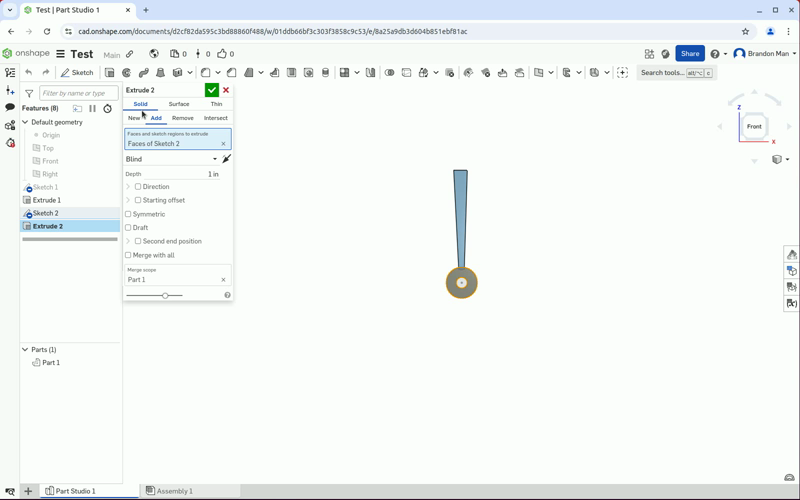
mouse_move(137, 120)
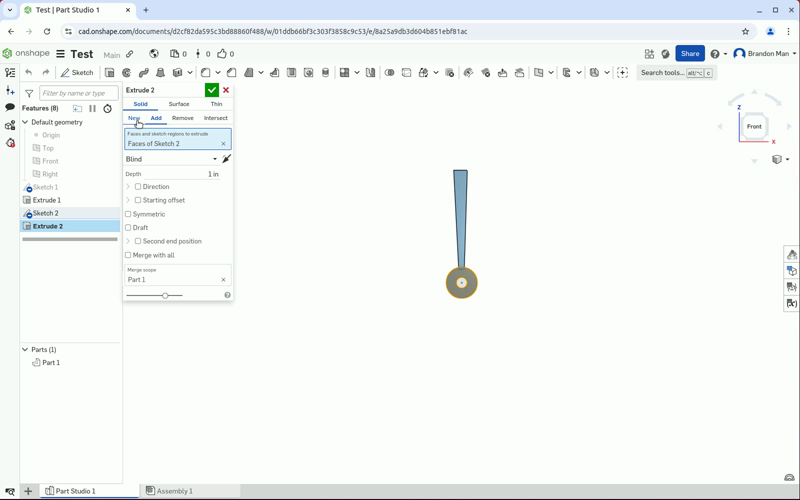
click(137, 120)
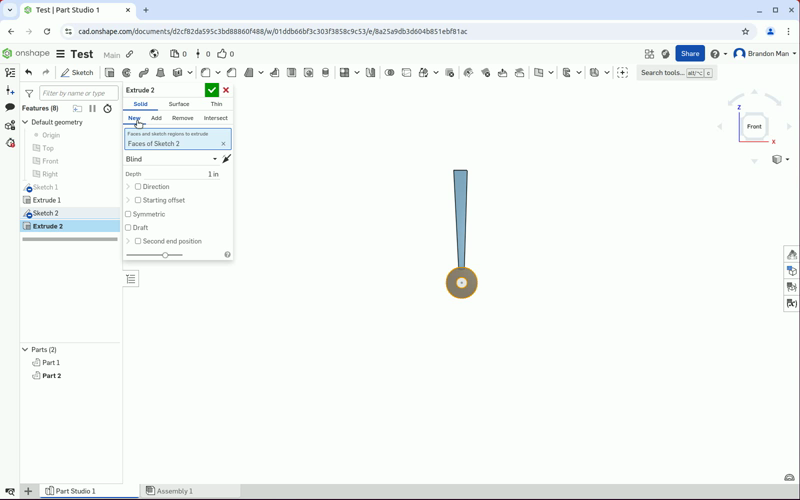
key(tab, 4)
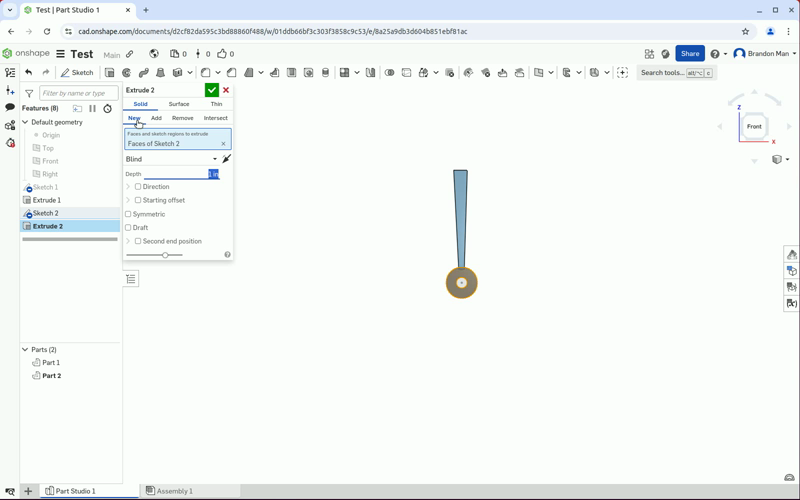
text(0.241)
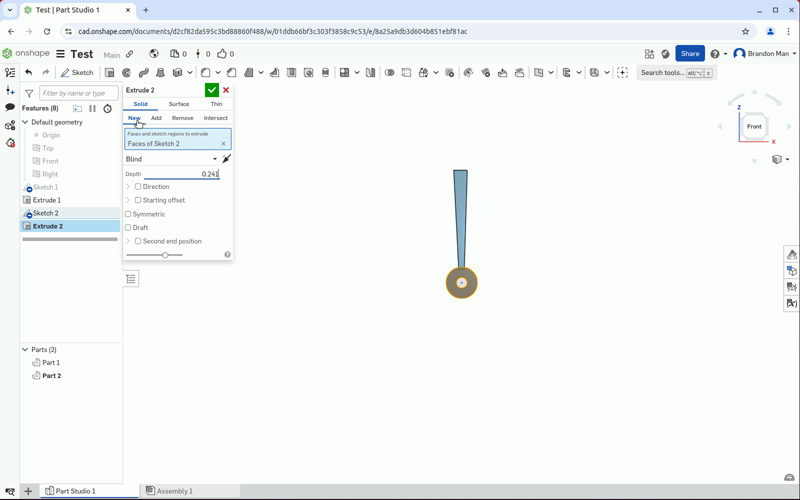
key(enter)
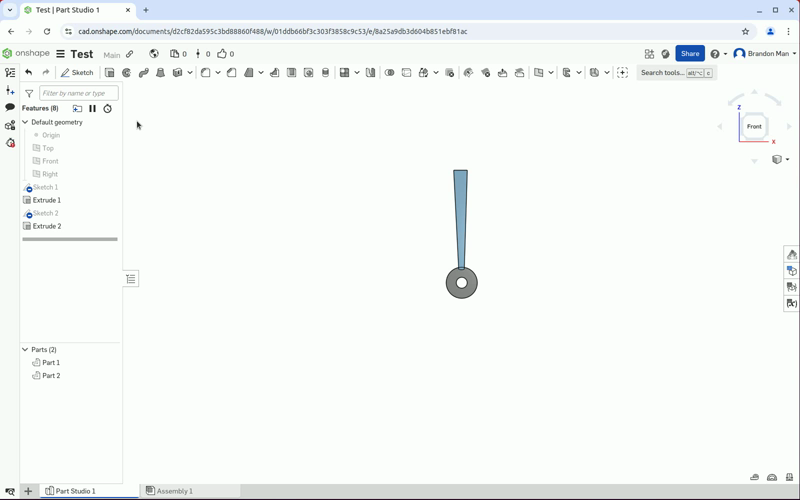
key(shift+h)
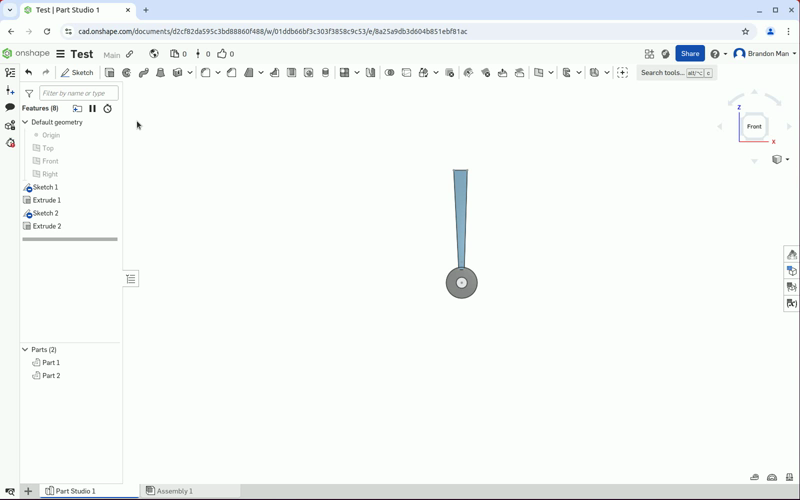
key(shift+h)
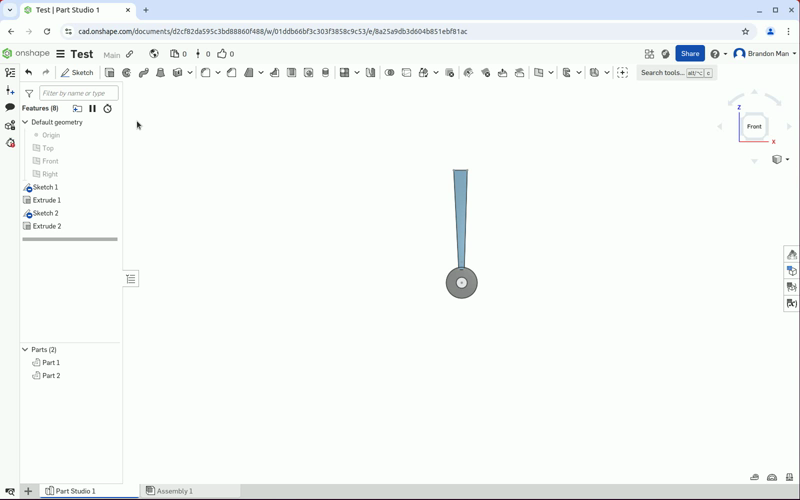
key(shift+7)
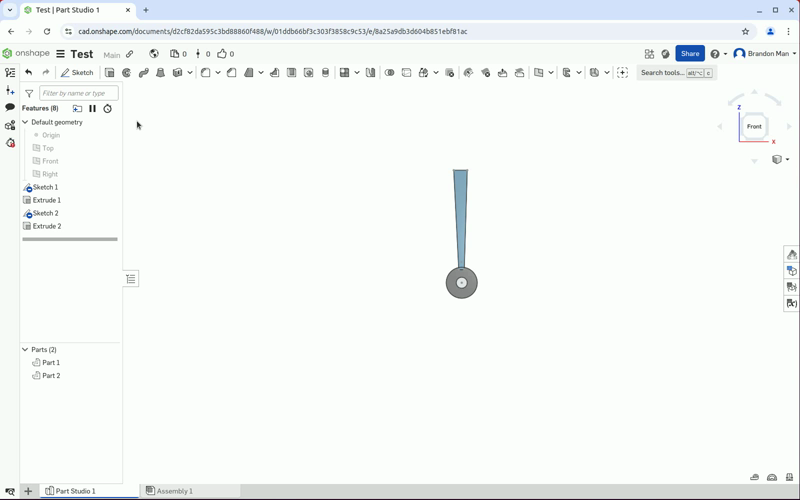
key(left, 2)
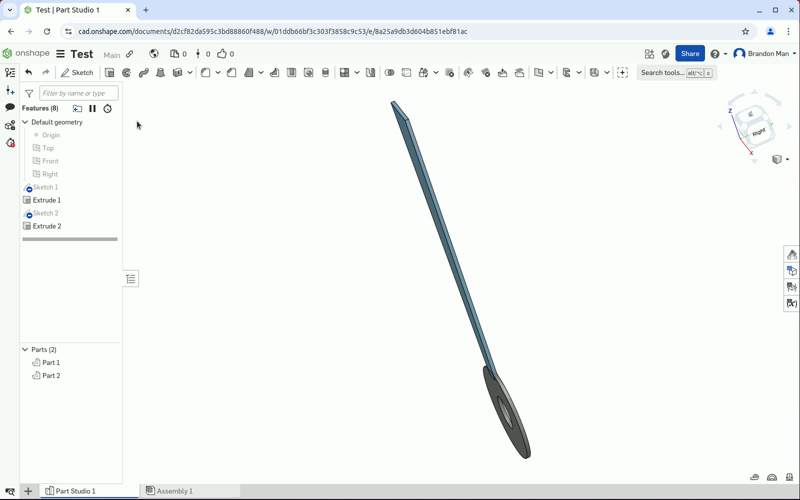
key(down, 2)
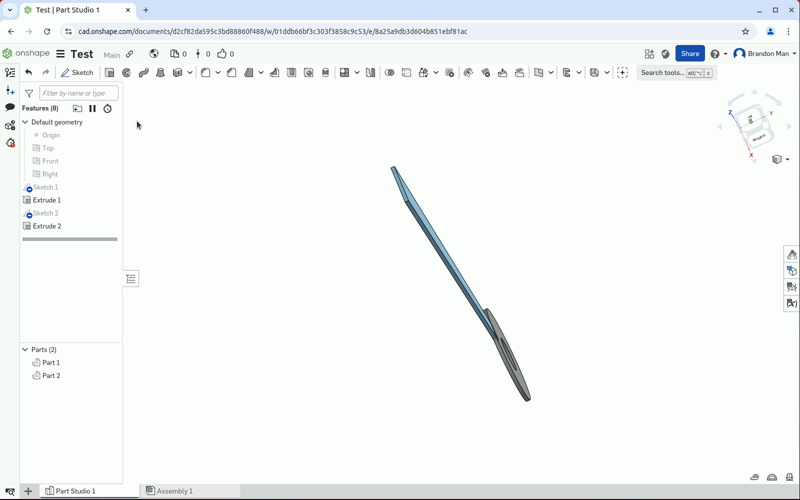
key(up, 2)
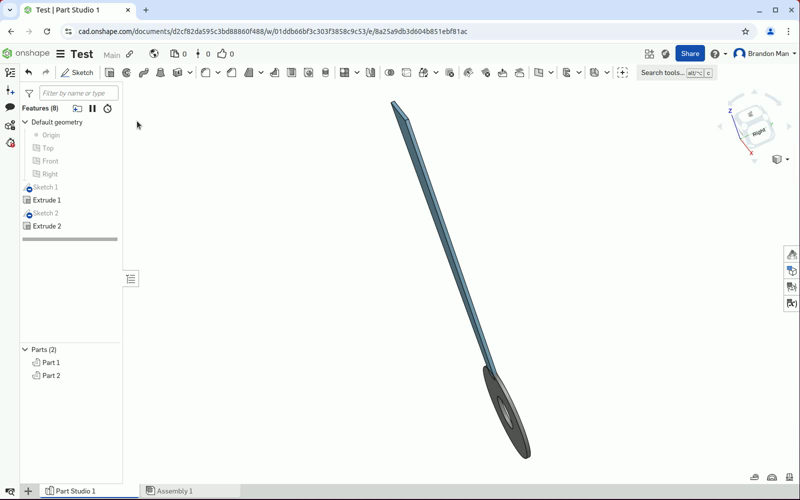
key(right, 2)
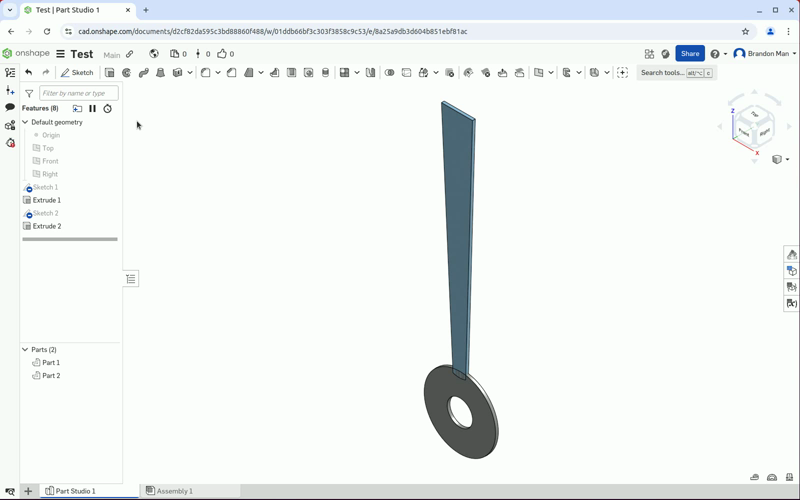
mouse_move(73, 189)
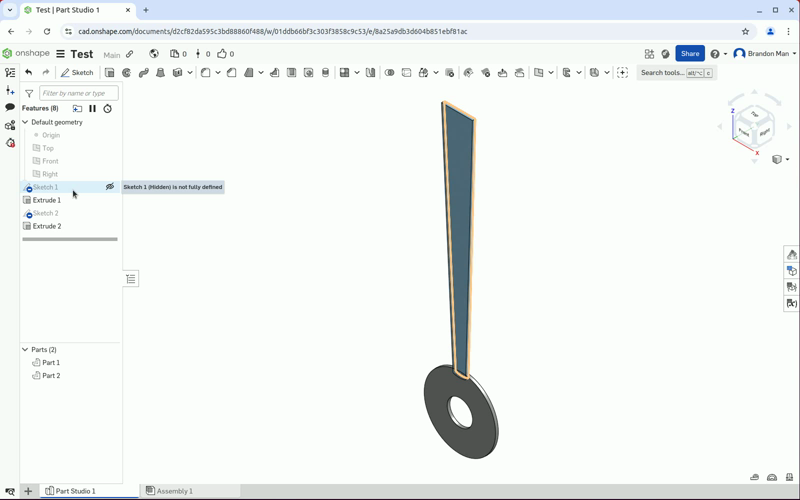
click(73, 189)